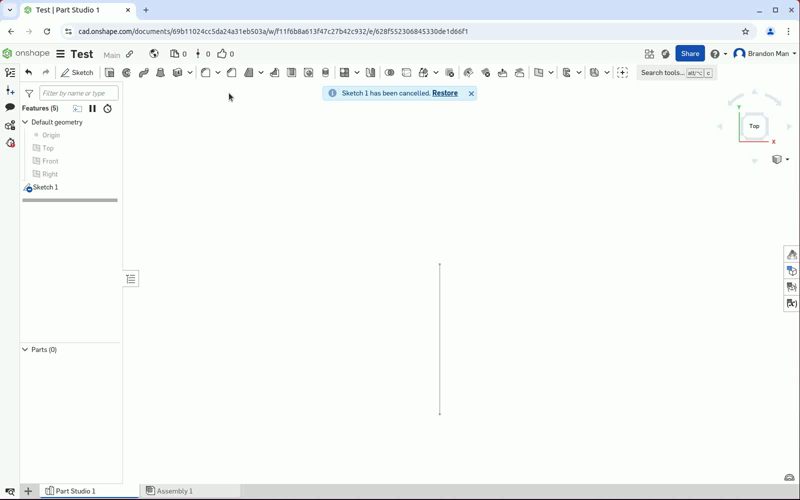
key(shift+h)
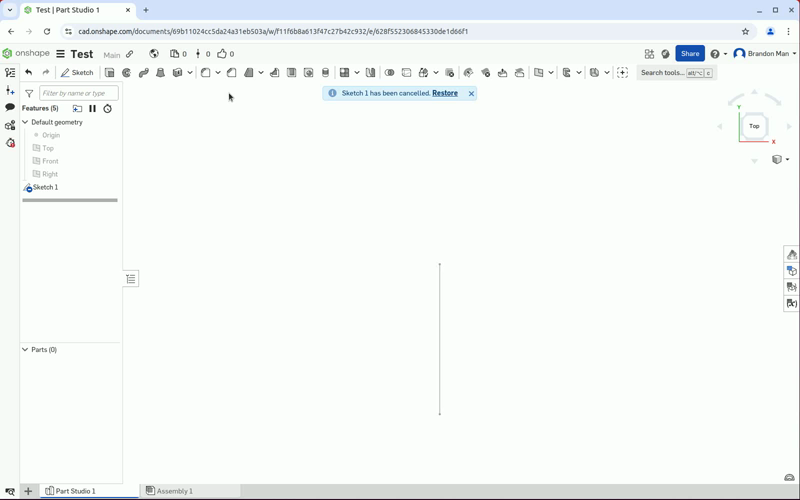
mouse_move(73, 352)
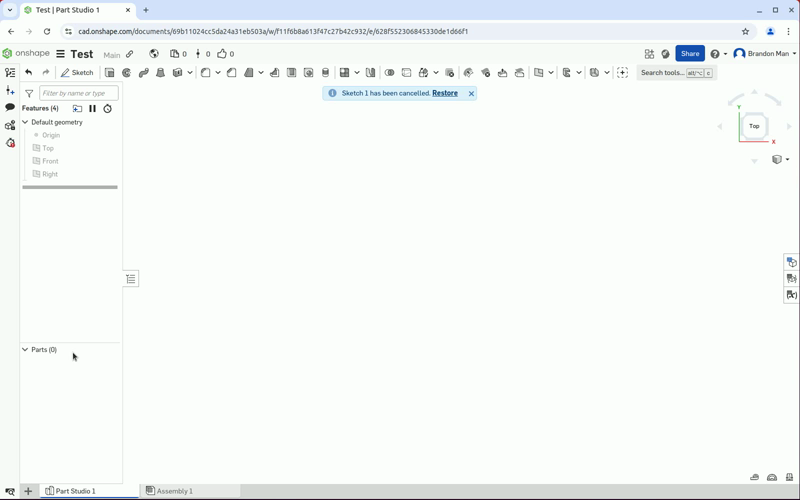
key(y)
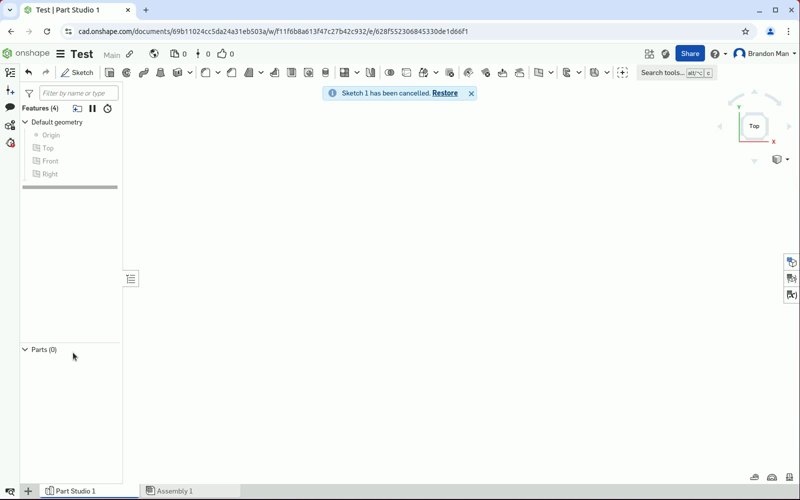
key(shift+p)
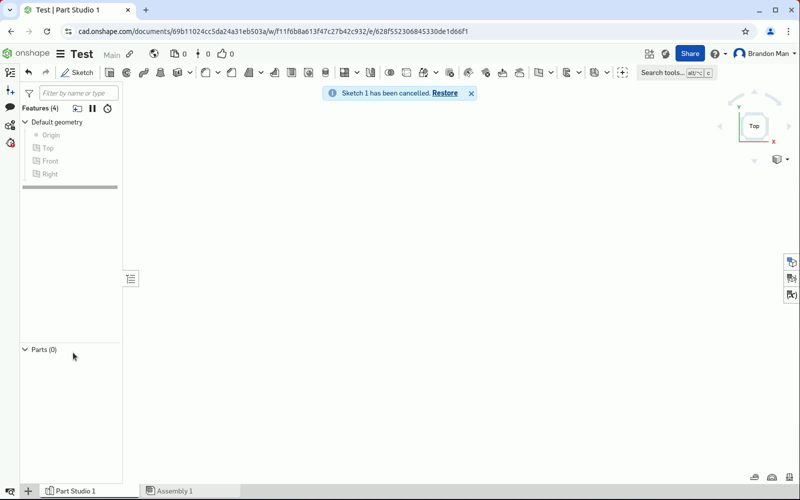
key(space)
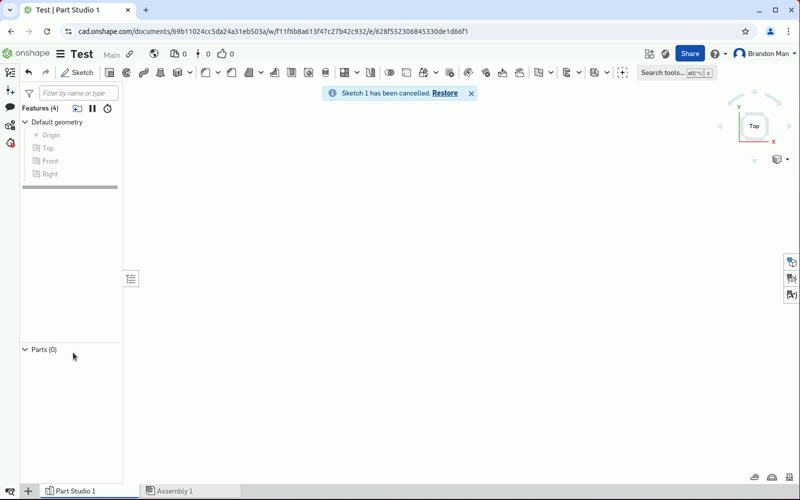
key_down(shift)
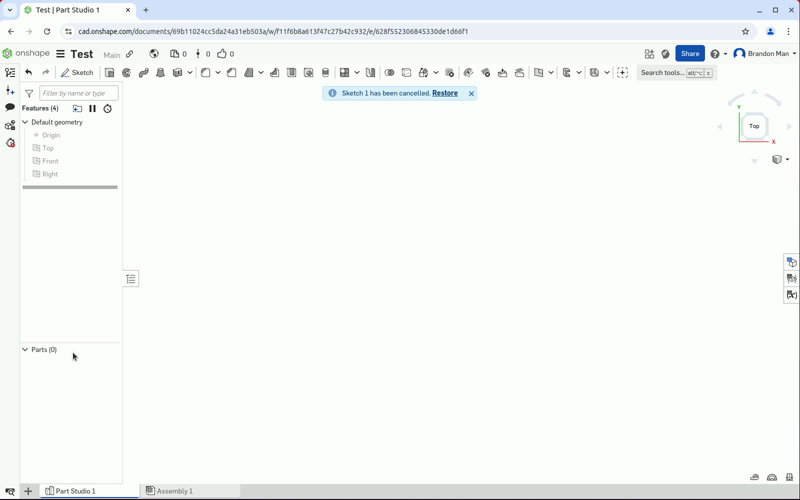
key(up)
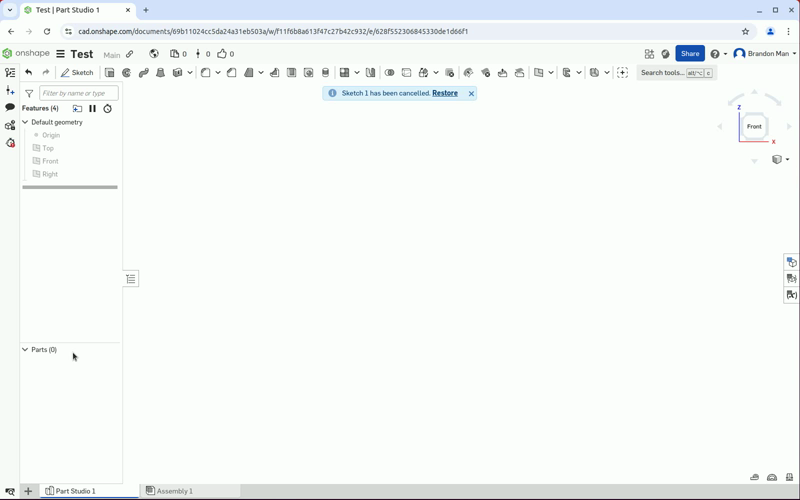
key_up(shift)
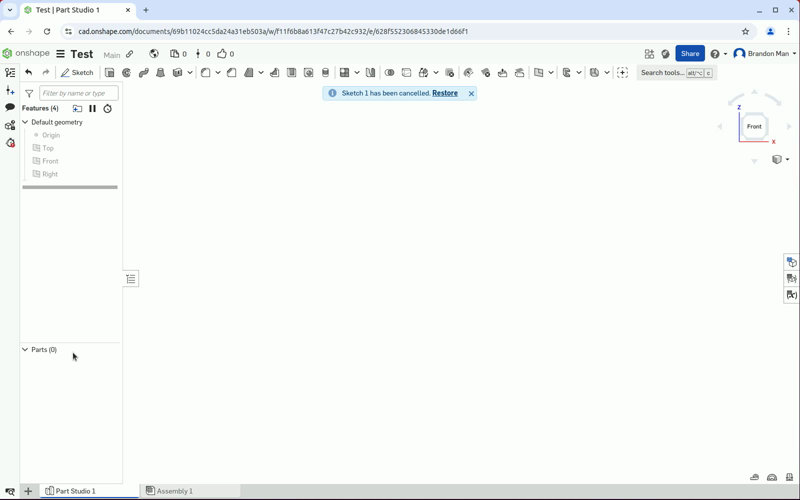
mouse_move(73, 352)
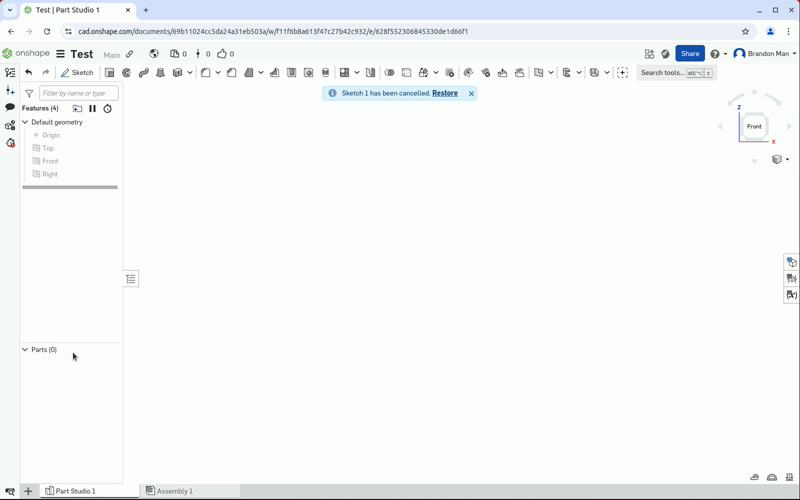
key(shift+y)
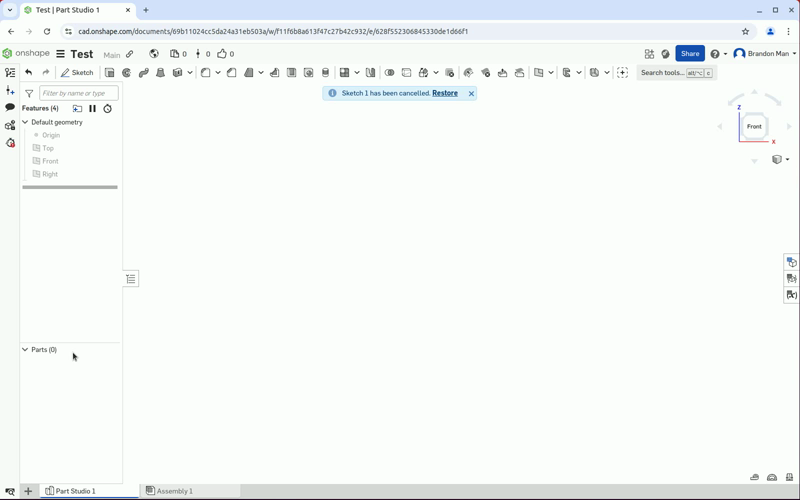
key(shift+s)
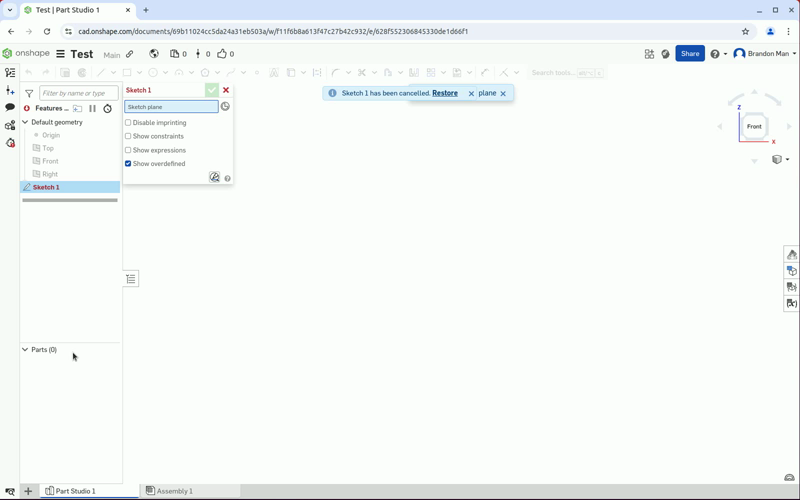
mouse_move(73, 163)
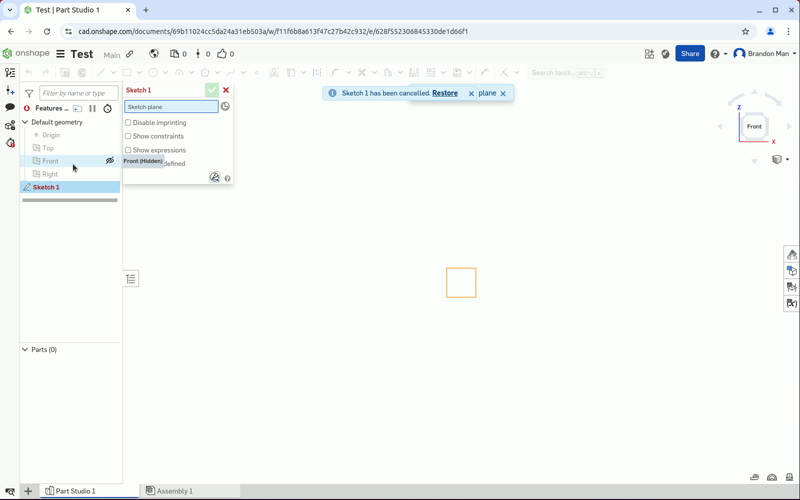
click(73, 163)
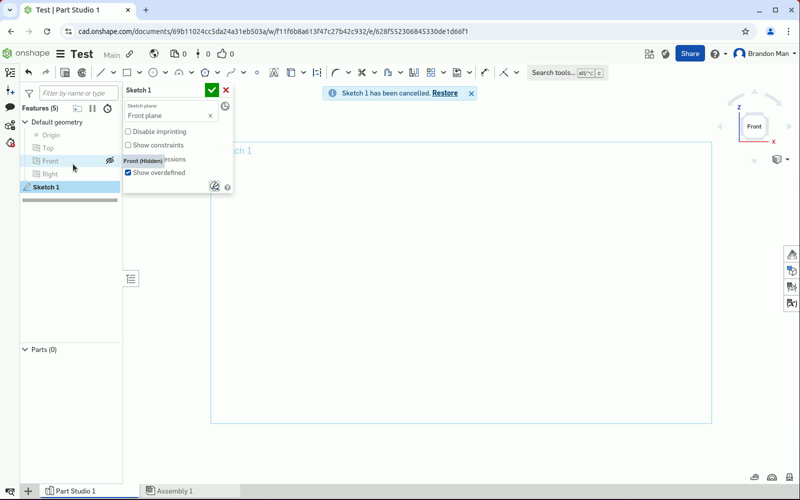
mouse_move(73, 352)
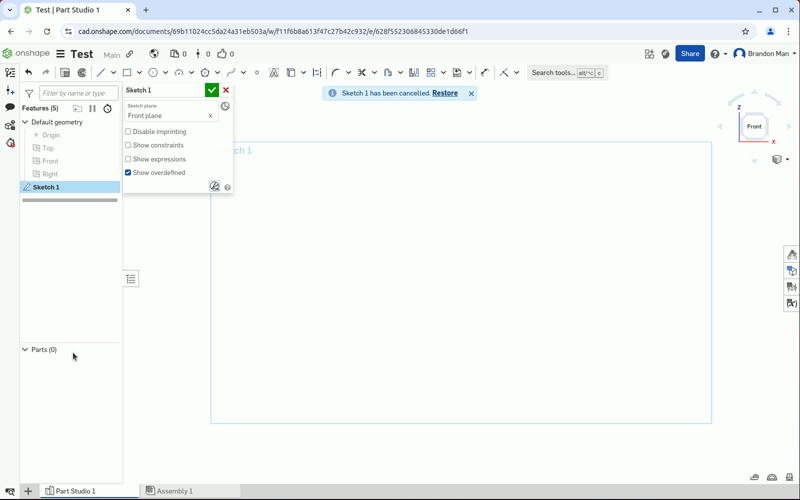
key(y)
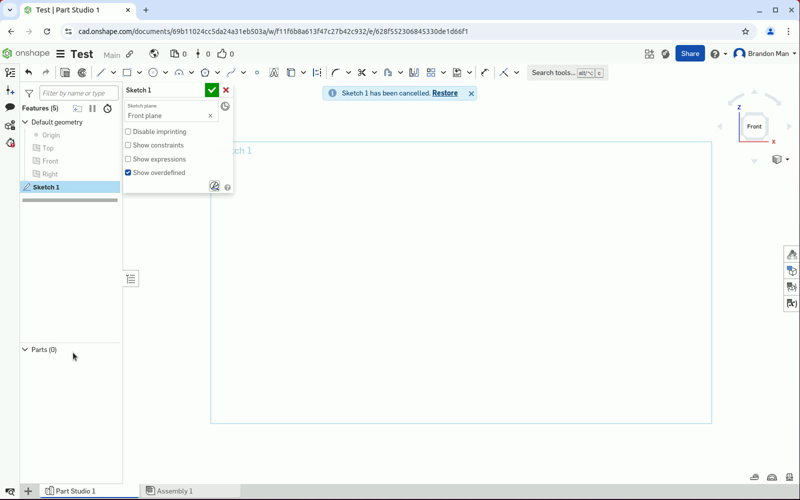
key(l)
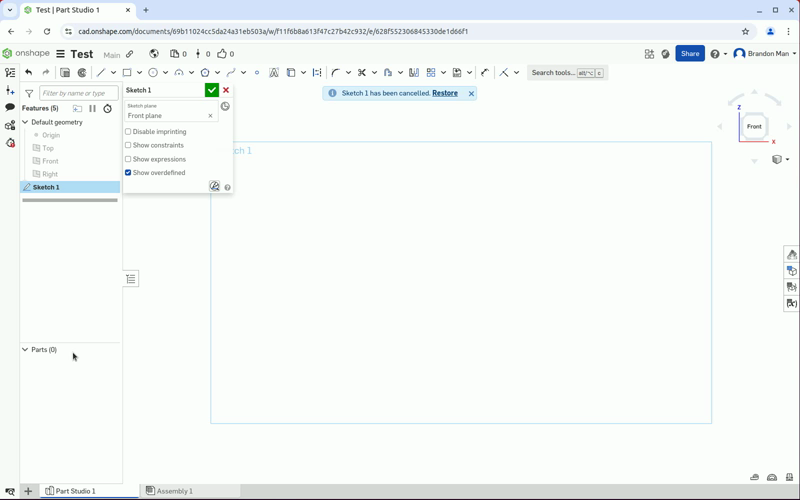
key_down(shift)
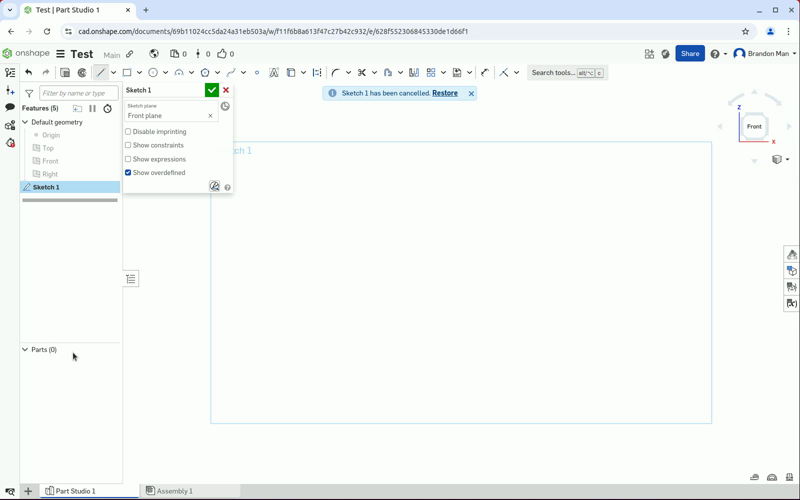
mouse_move(368, 272)
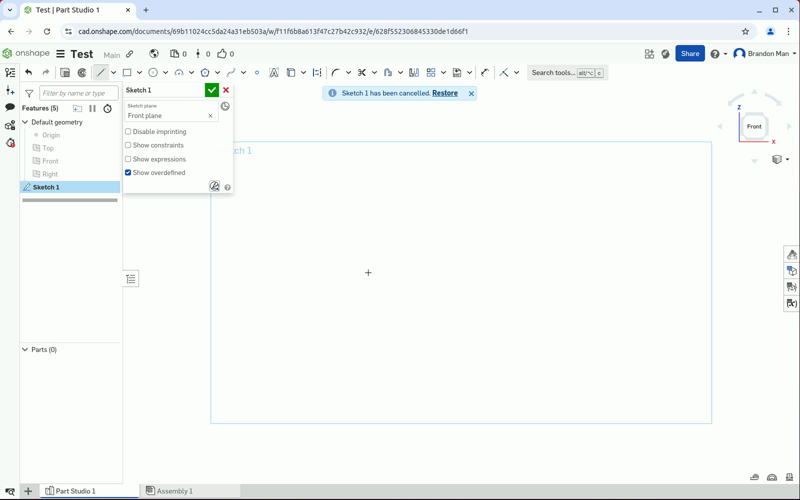
click(368, 272)
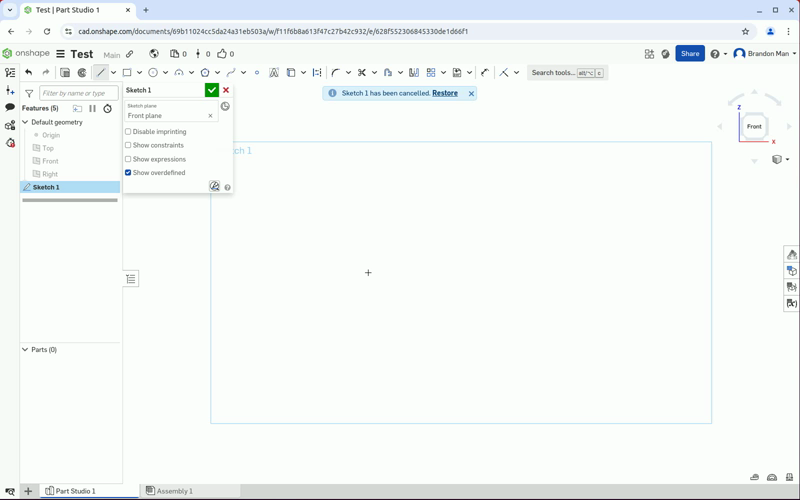
key_up(shift)
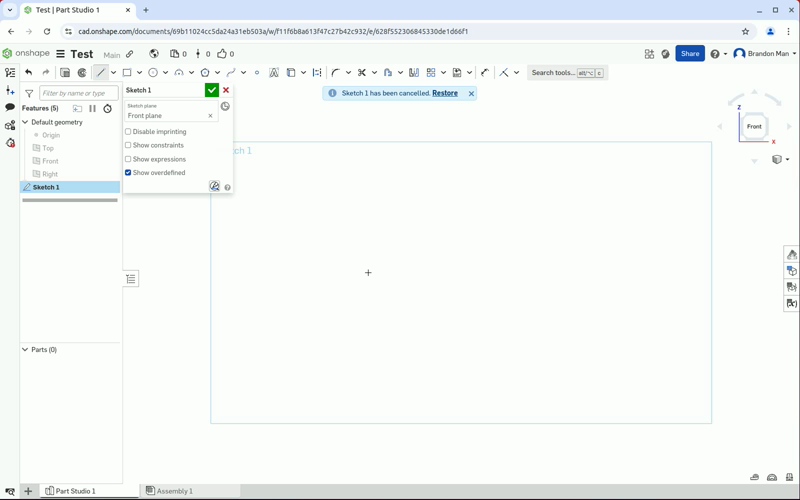
key_down(shift)
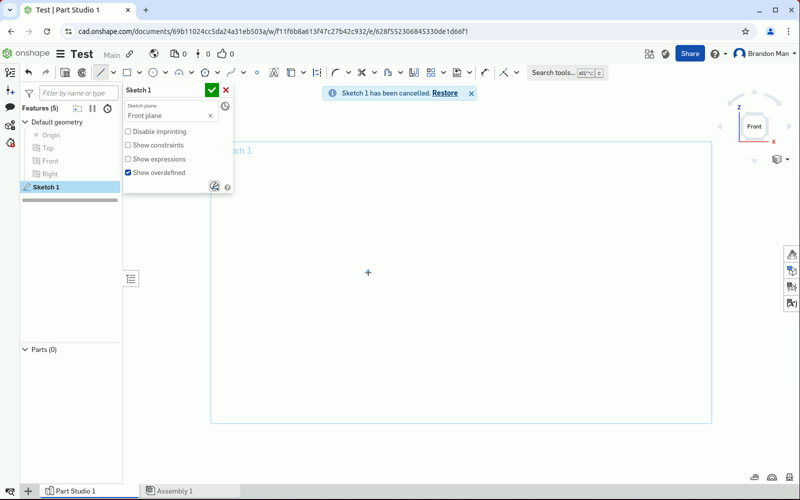
mouse_move(398, 272)
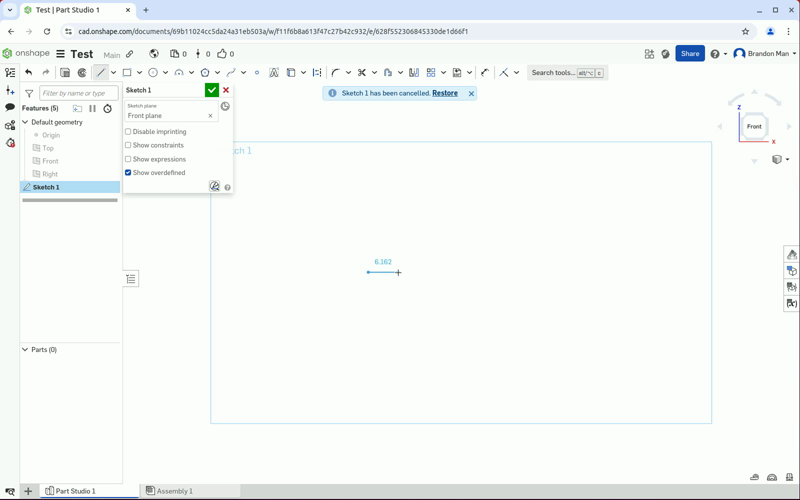
mouse_move(394, 272)
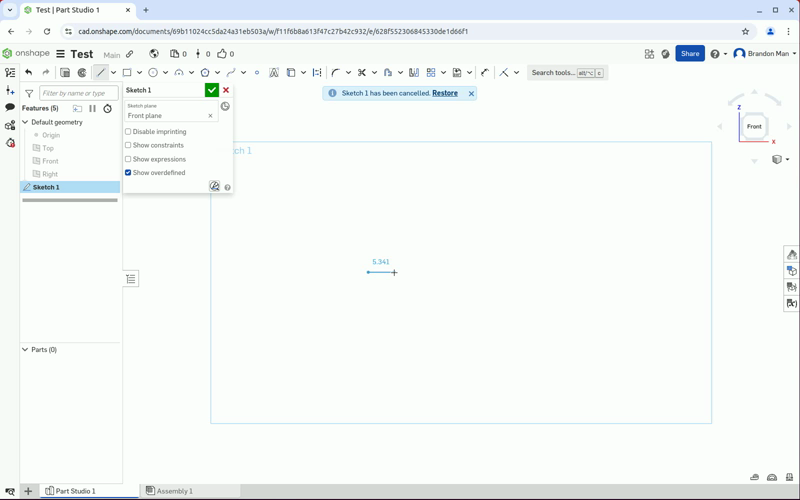
click(394, 272)
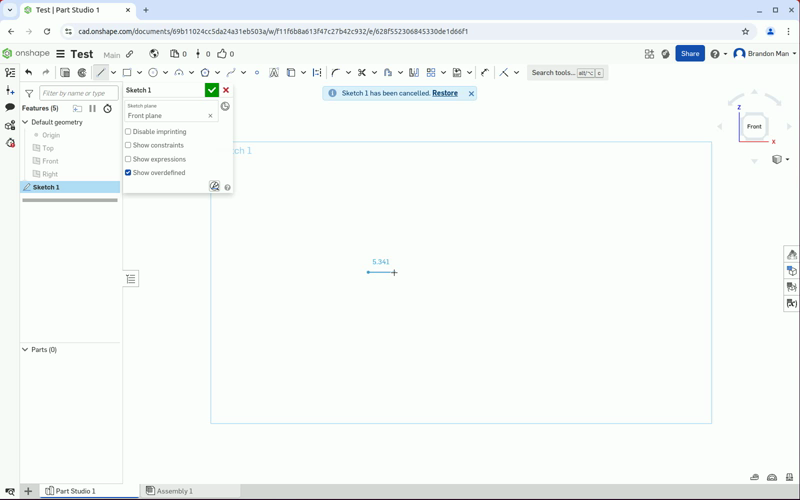
key_up(shift)
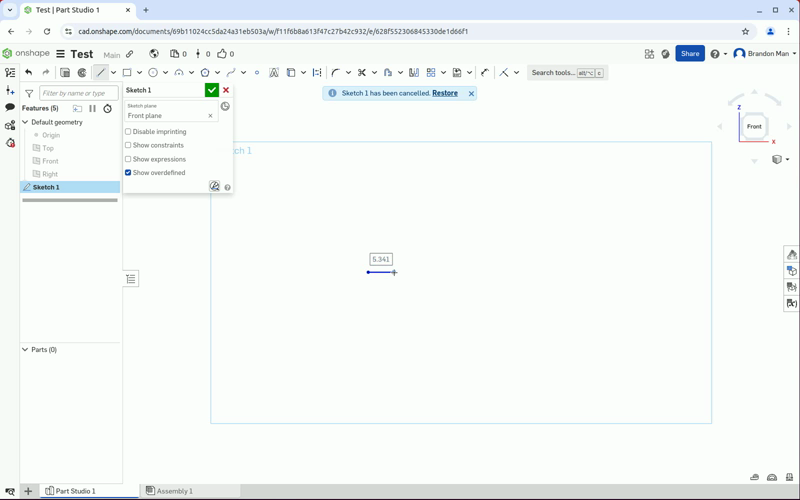
key_down(shift)
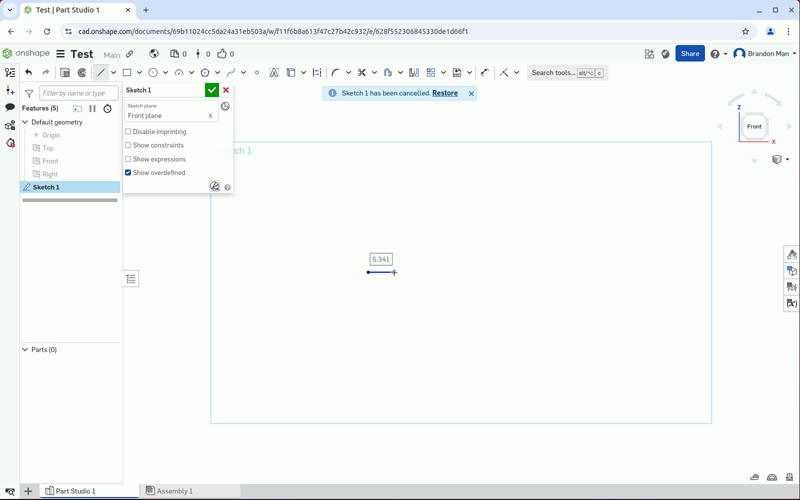
mouse_move(424, 272)
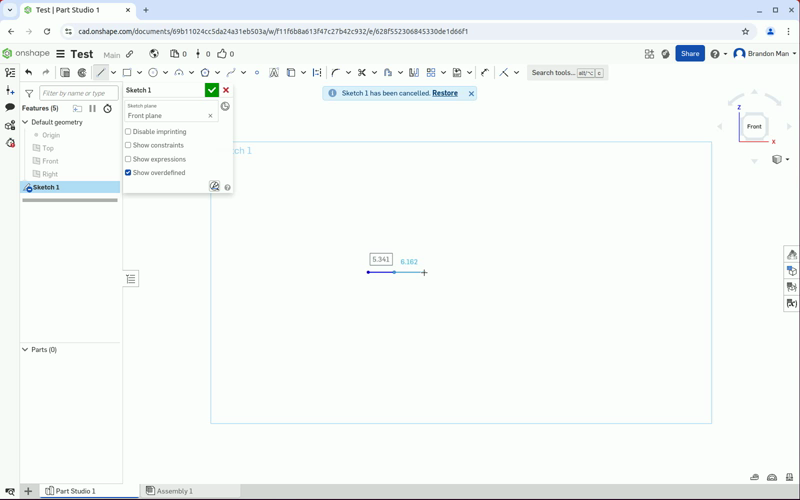
mouse_move(394, 236)
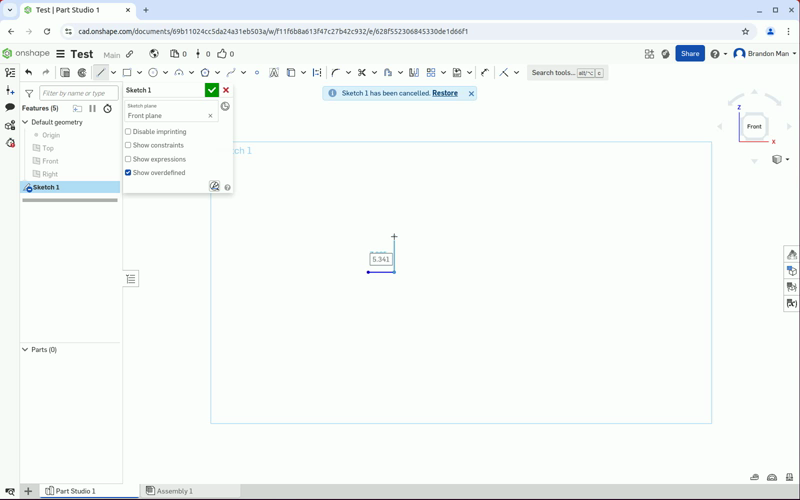
click(394, 236)
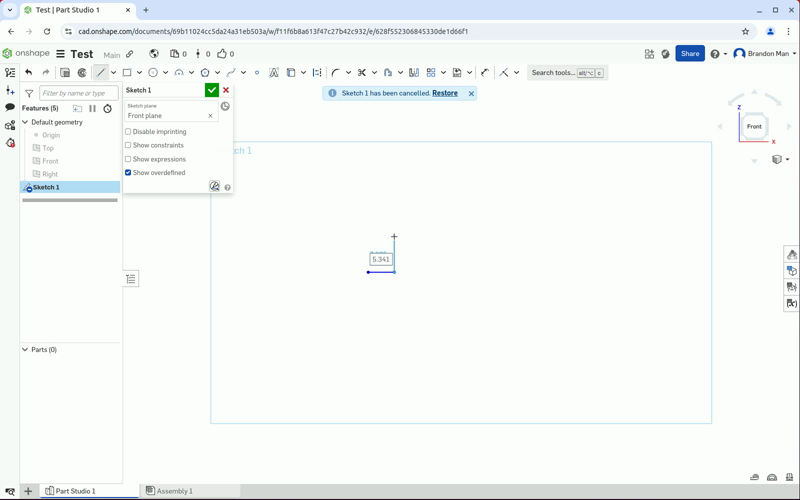
key_up(shift)
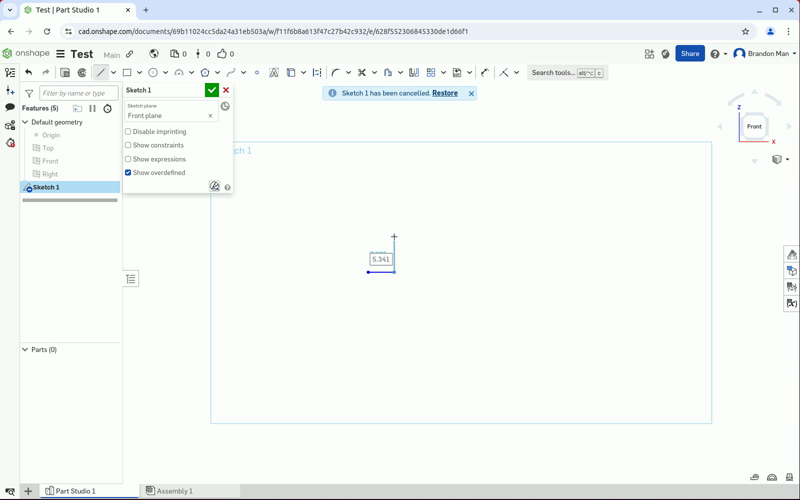
key_down(shift)
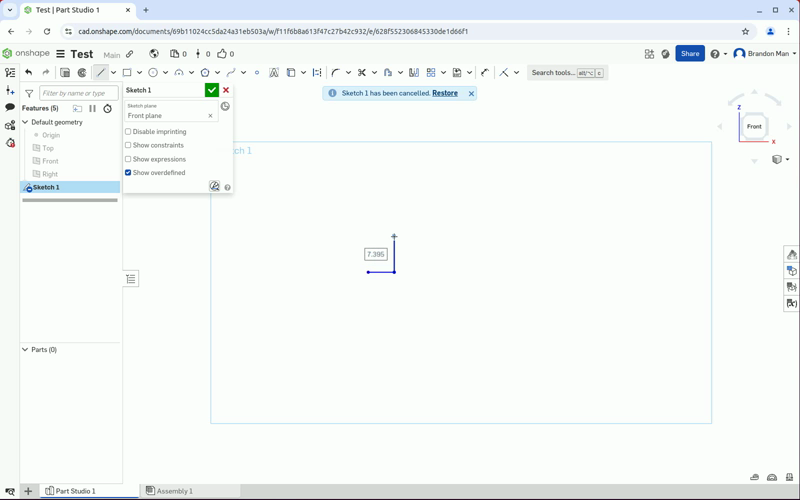
mouse_move(424, 236)
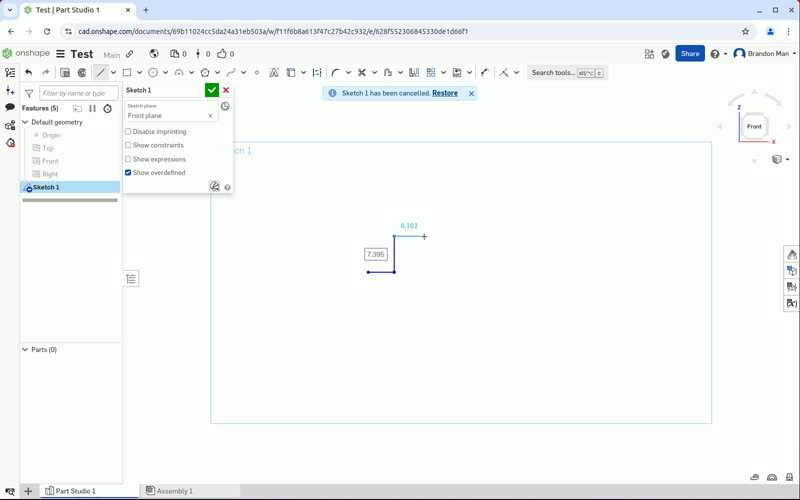
mouse_move(368, 236)
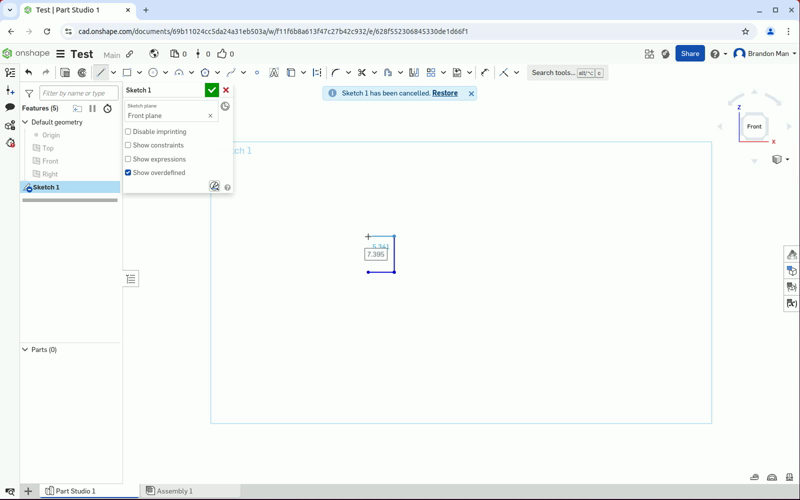
click(368, 236)
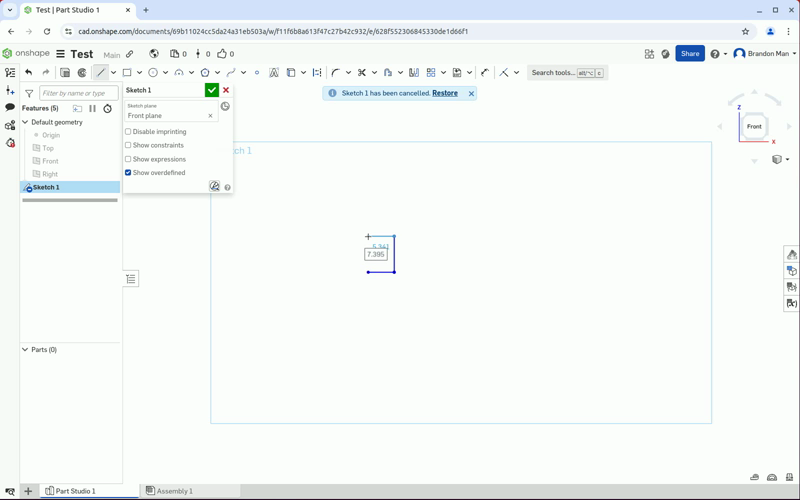
key_up(shift)
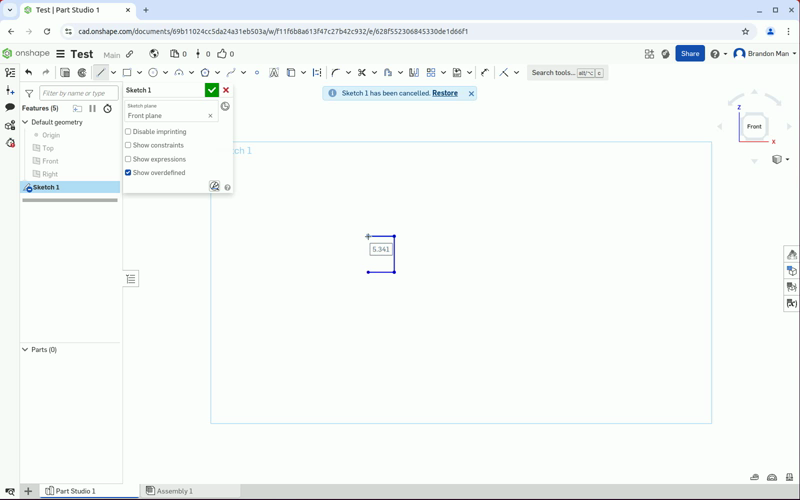
mouse_move(398, 236)
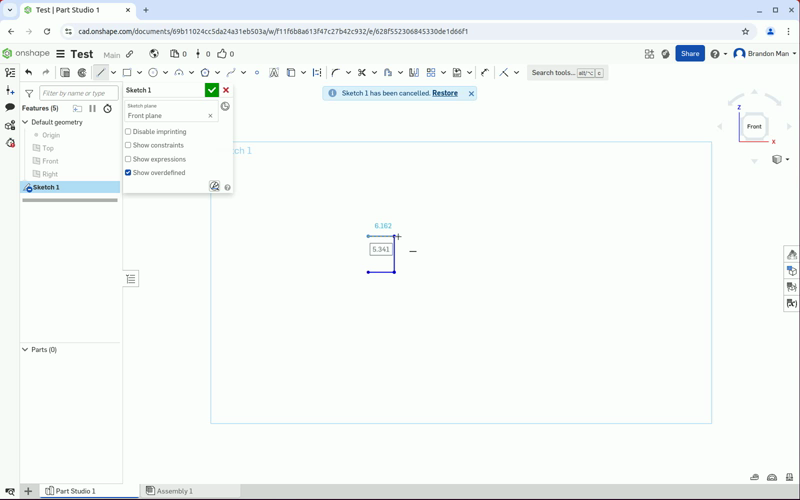
key_down(shift)
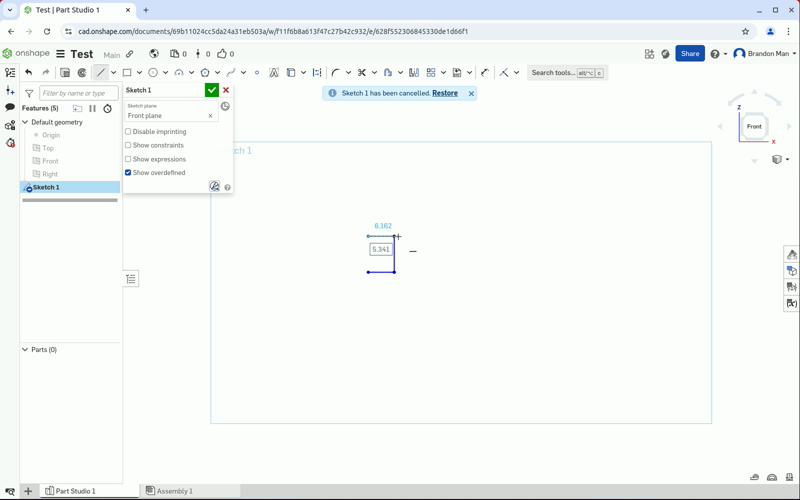
mouse_move(368, 272)
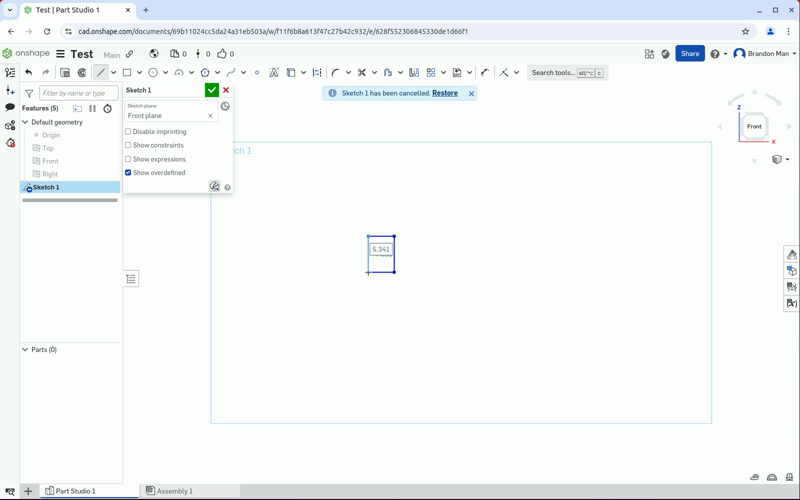
key_up(shift)
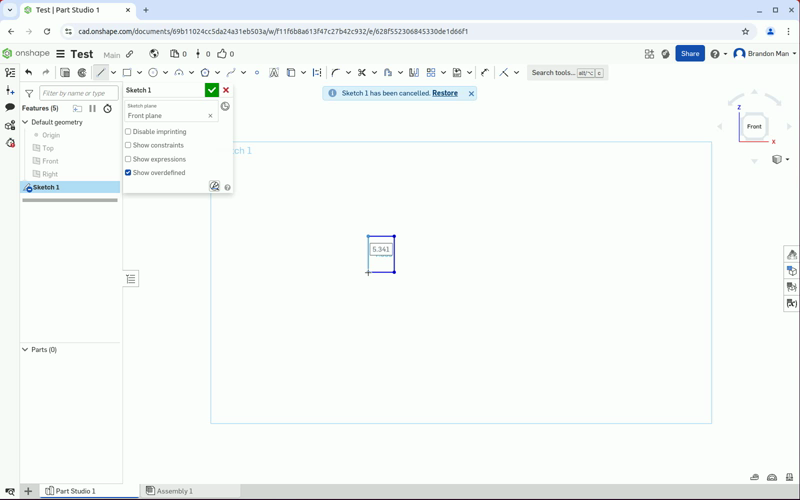
click(368, 272)
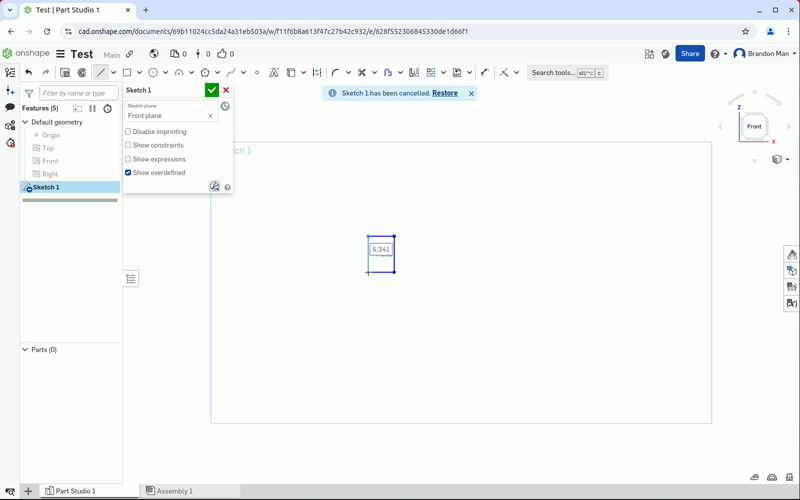
key(esc)
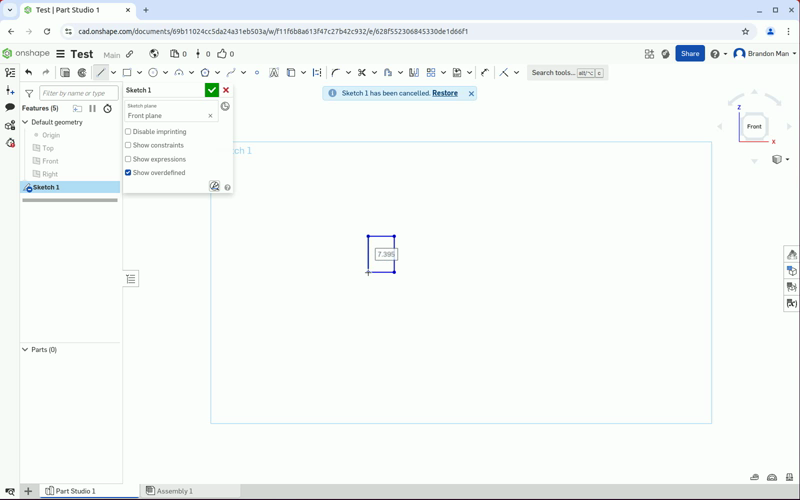
mouse_move(374, 262)
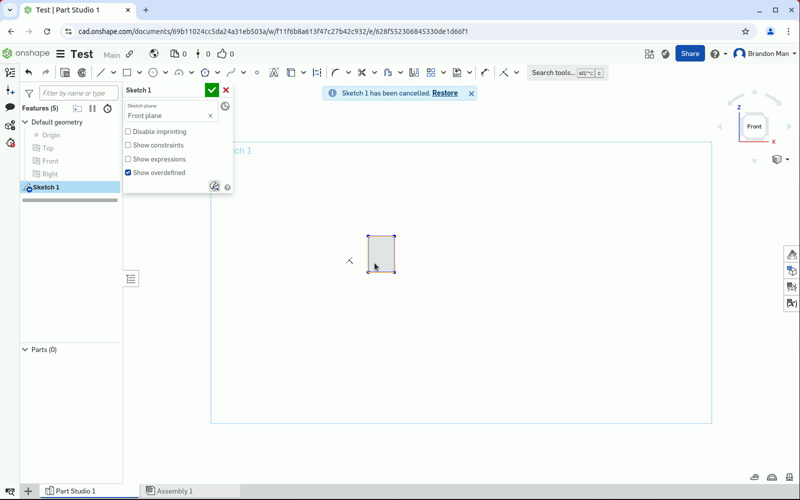
scroll(6)
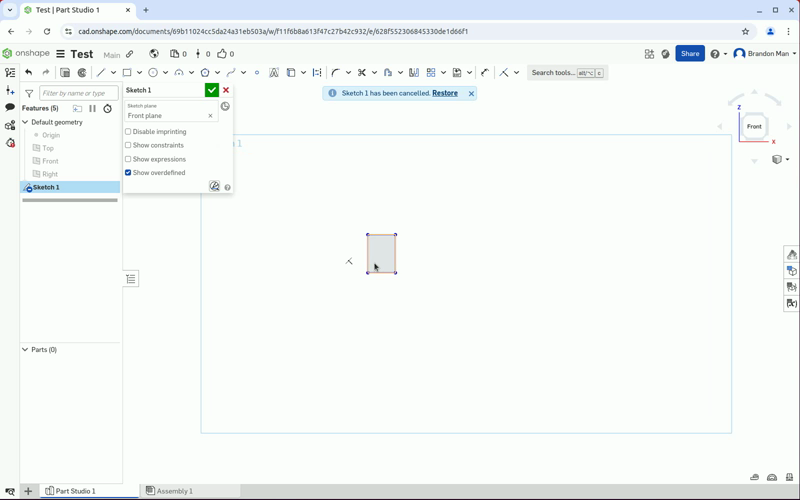
scroll(6)
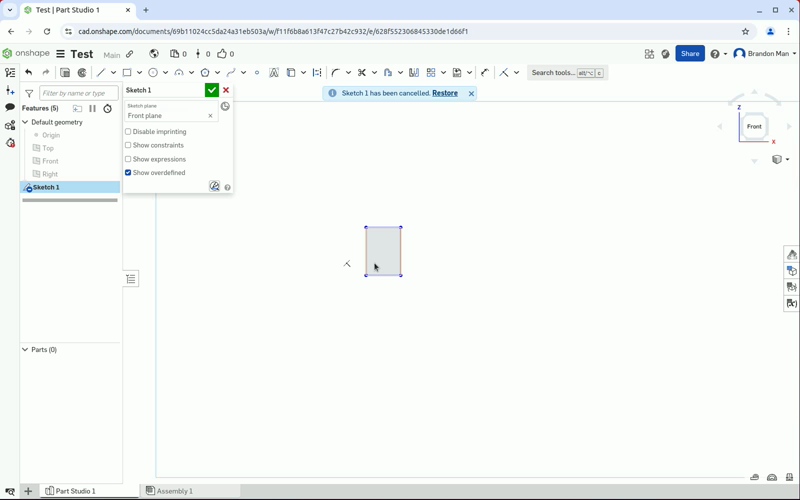
scroll(6)
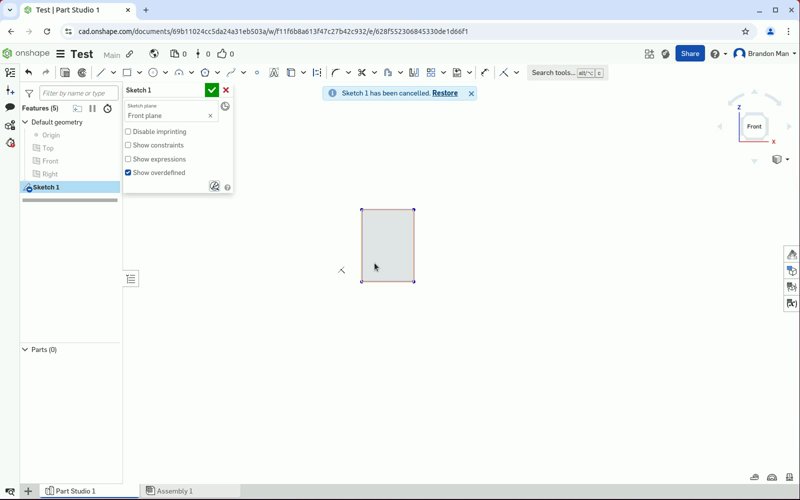
scroll(6)
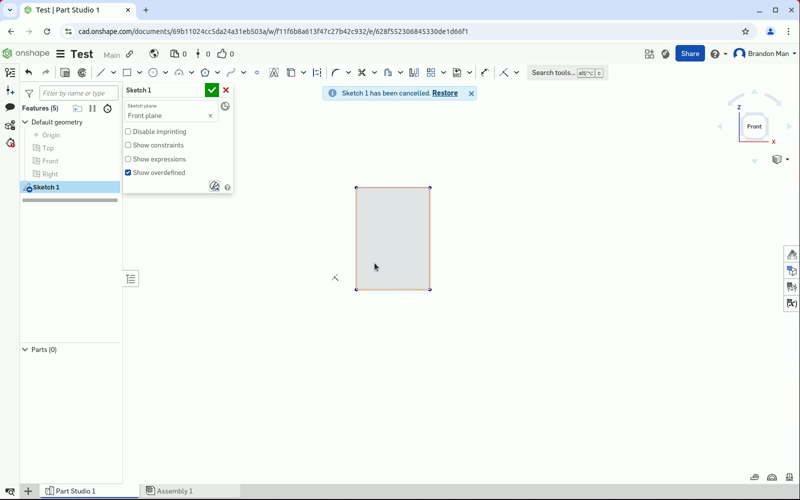
scroll(6)
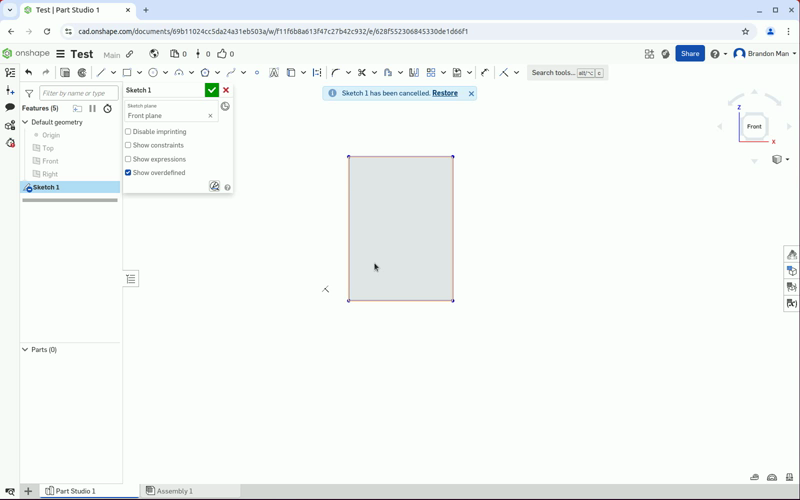
scroll(6)
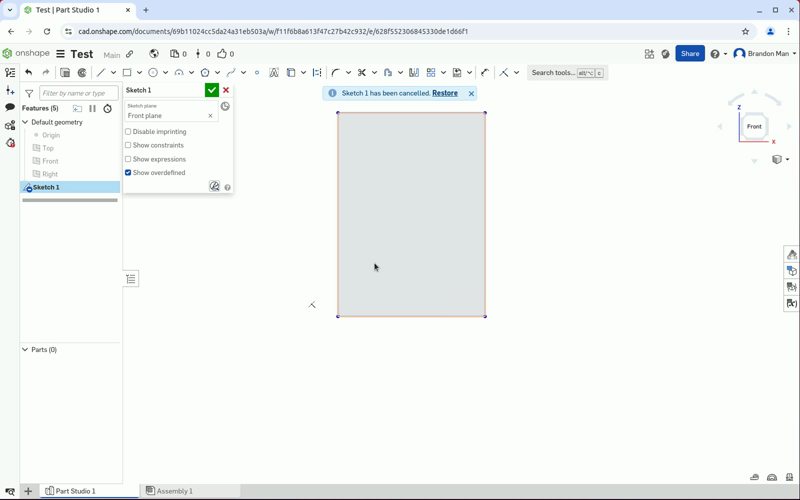
scroll(6)
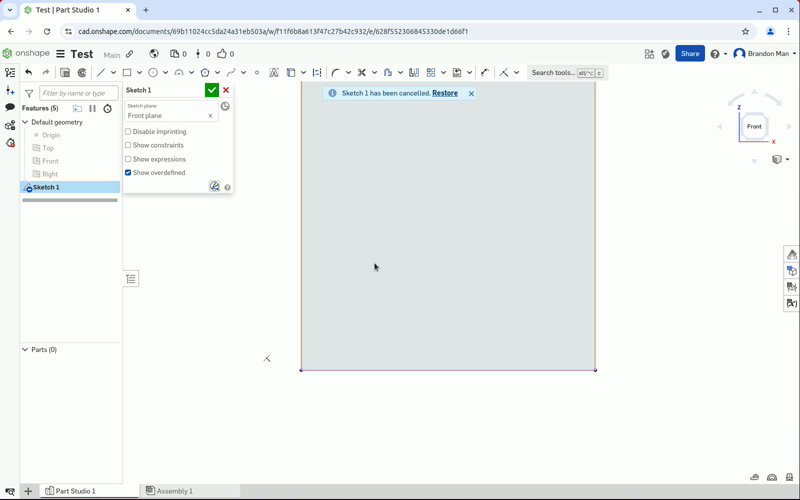
click(374, 262)
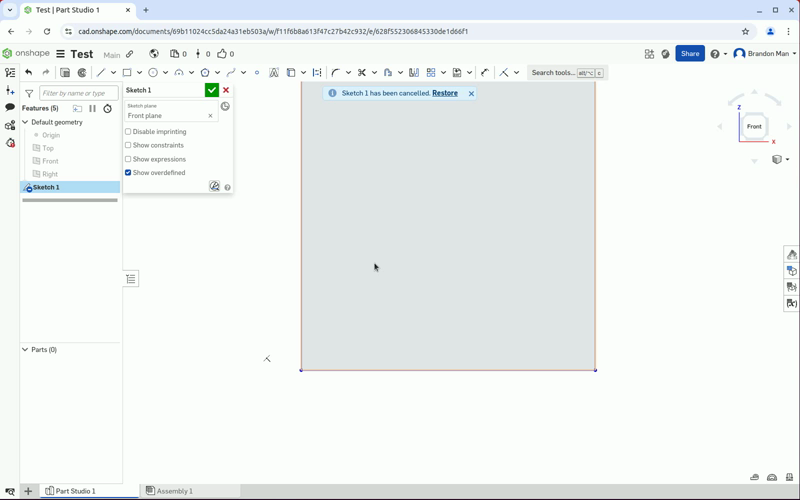
scroll(-6)
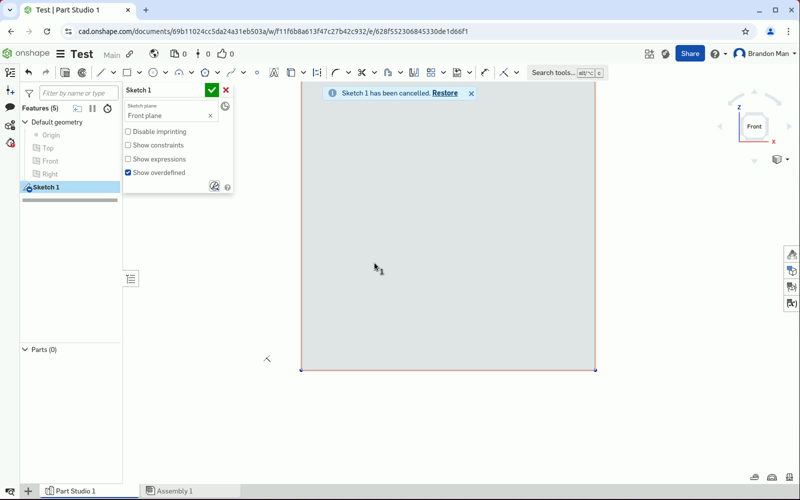
scroll(-6)
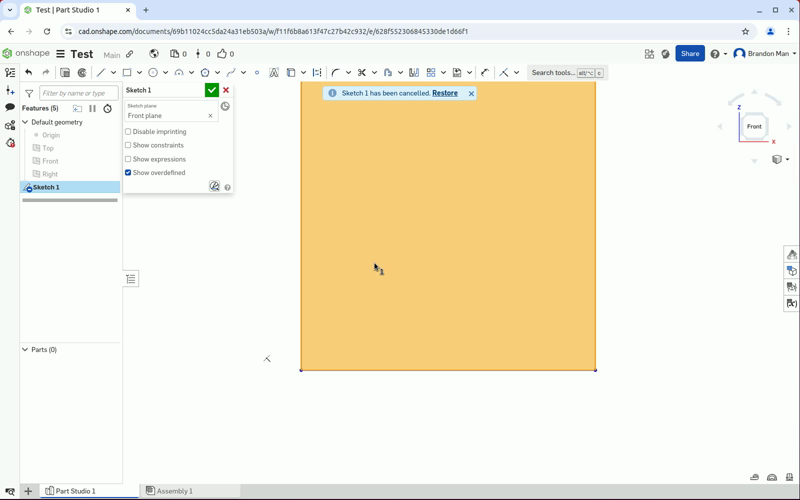
scroll(-6)
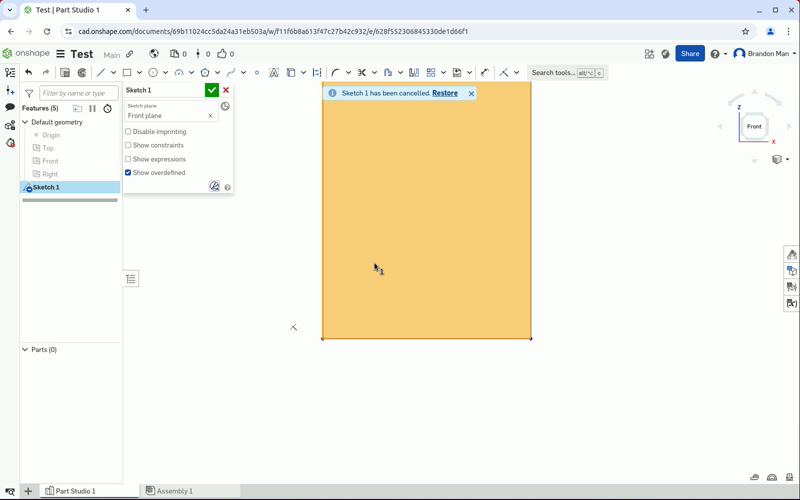
scroll(-6)
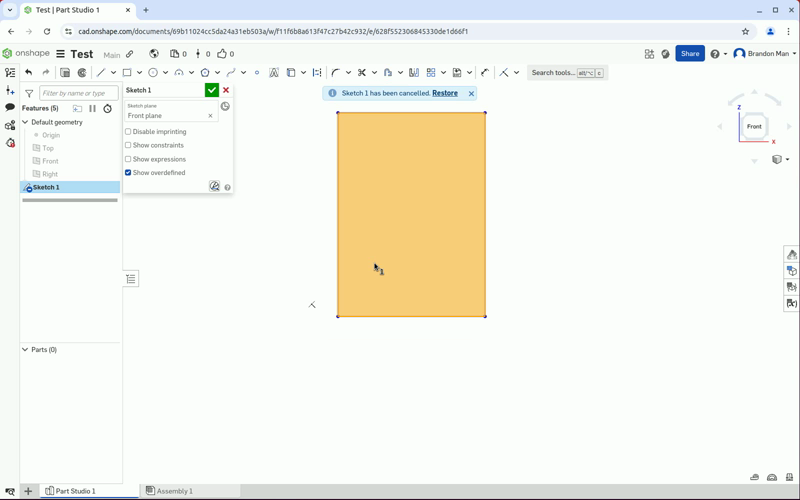
scroll(-6)
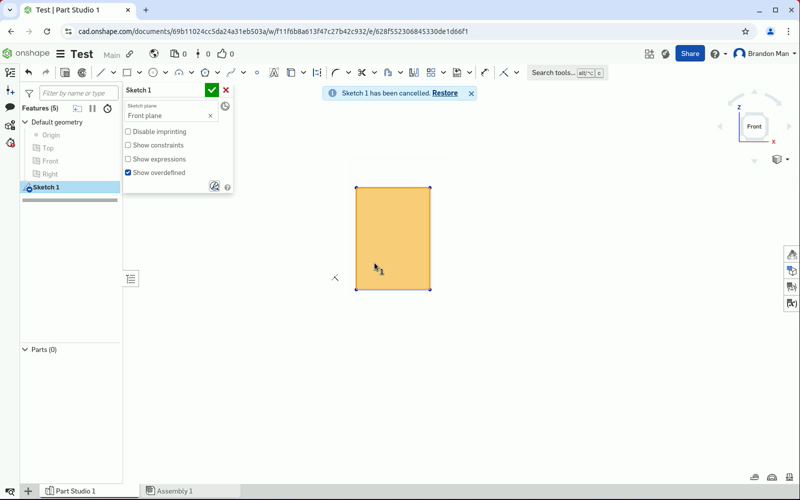
scroll(-6)
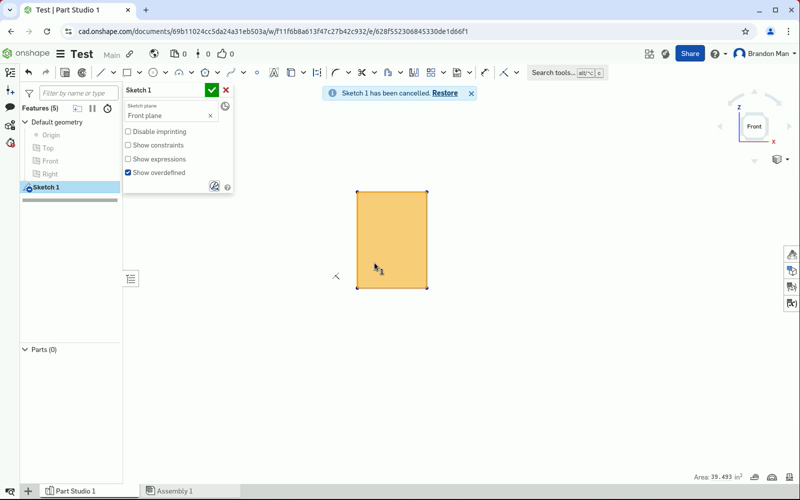
scroll(-6)
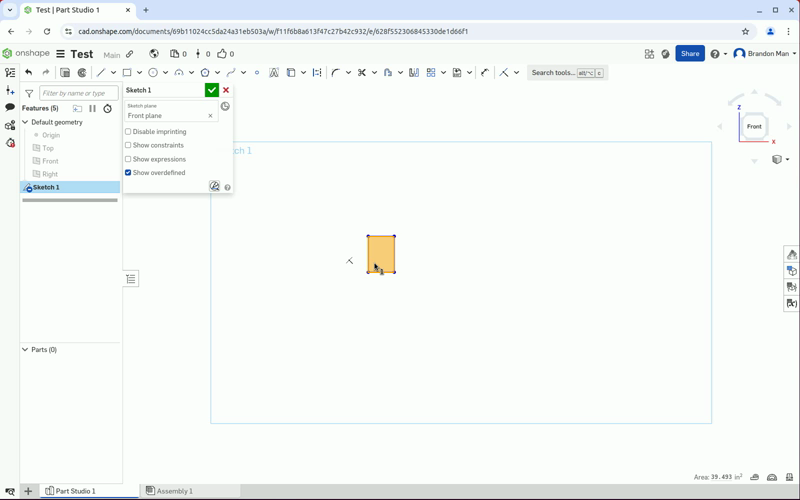
mouse_move(73, 352)
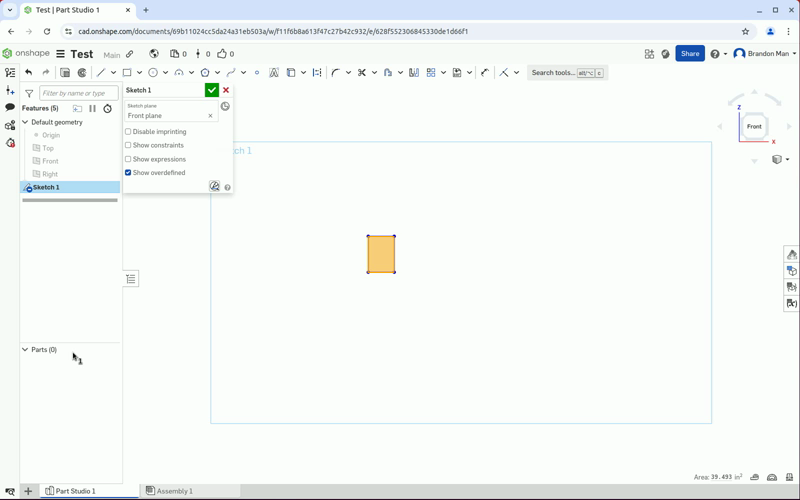
key(shift+y)
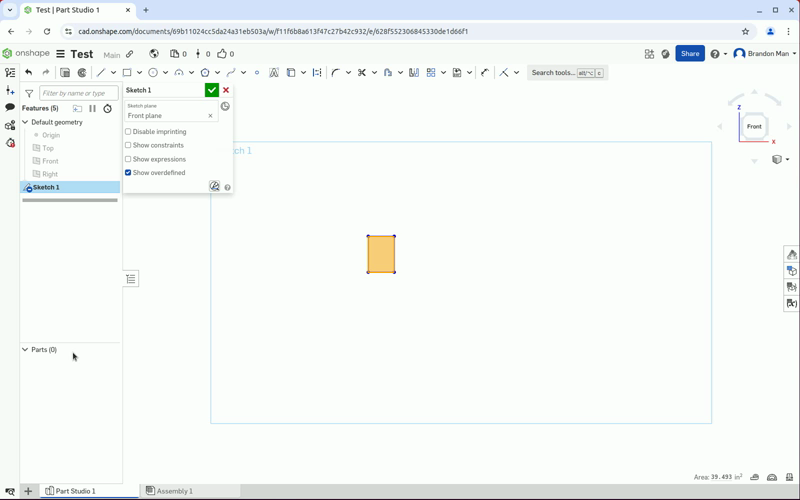
key(shift+e)
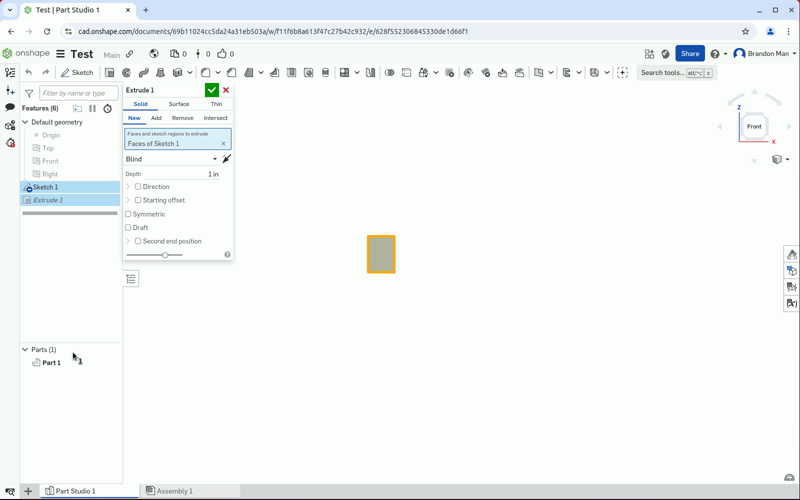
mouse_move(143, 106)
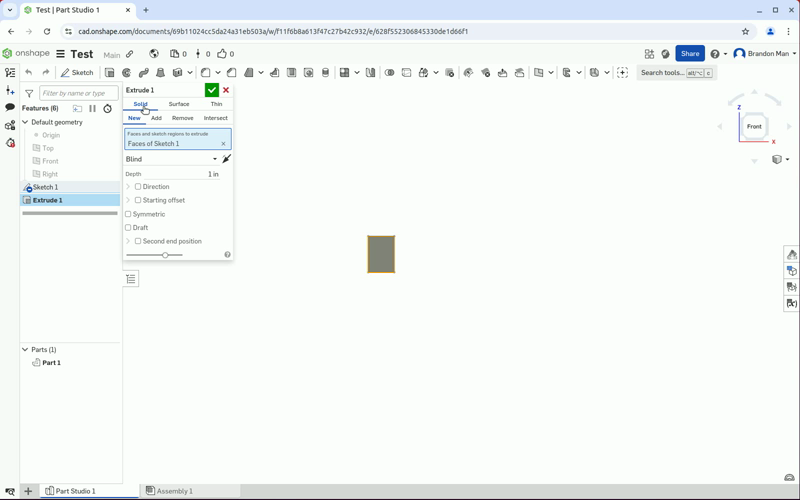
click(143, 106)
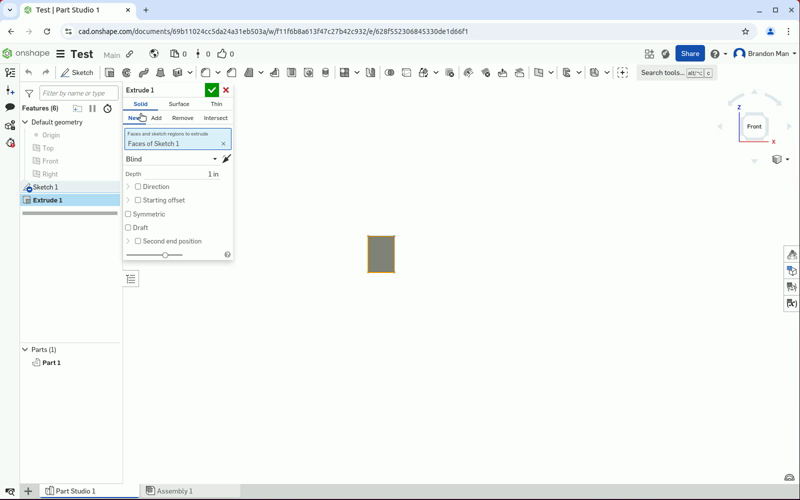
mouse_move(137, 120)
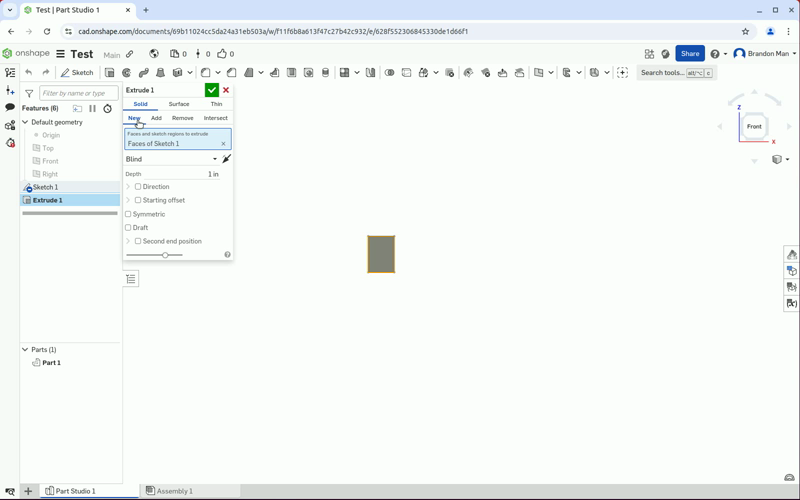
click(137, 120)
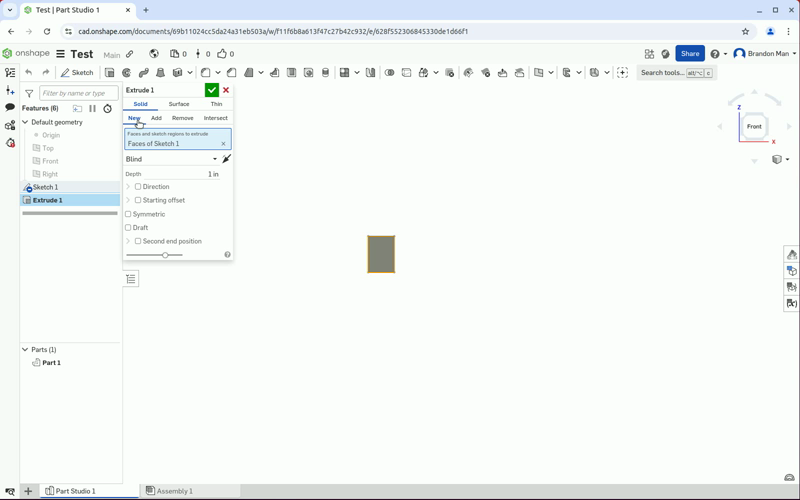
key(tab, 4)
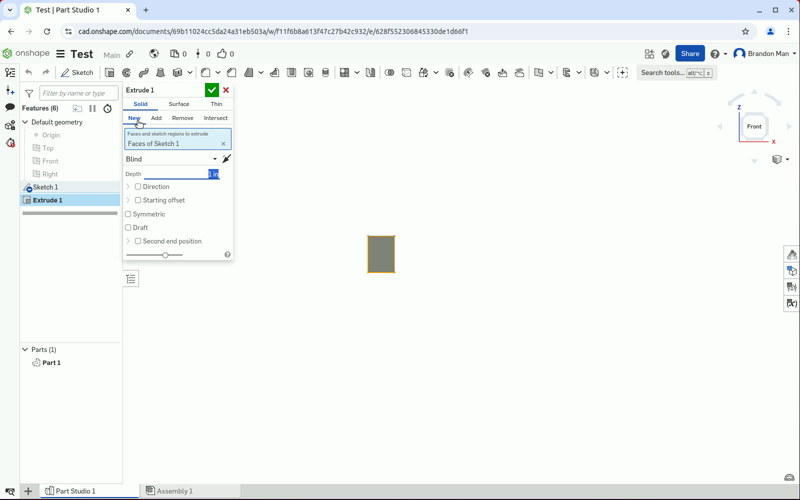
text(3.851)
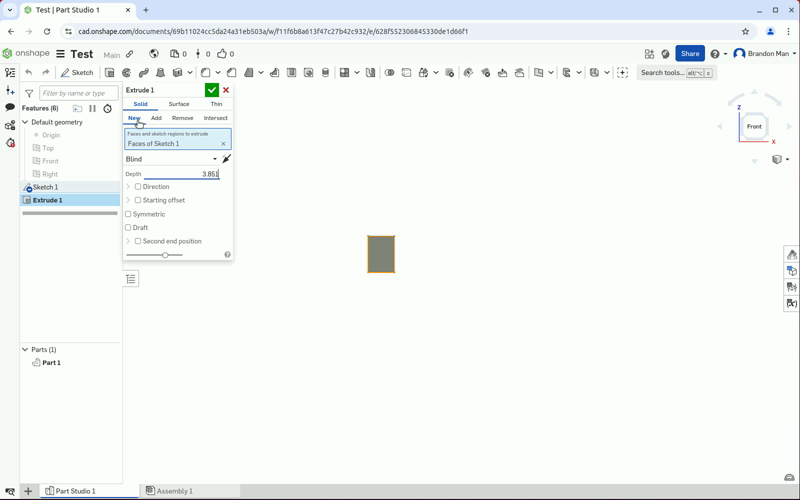
key(enter)
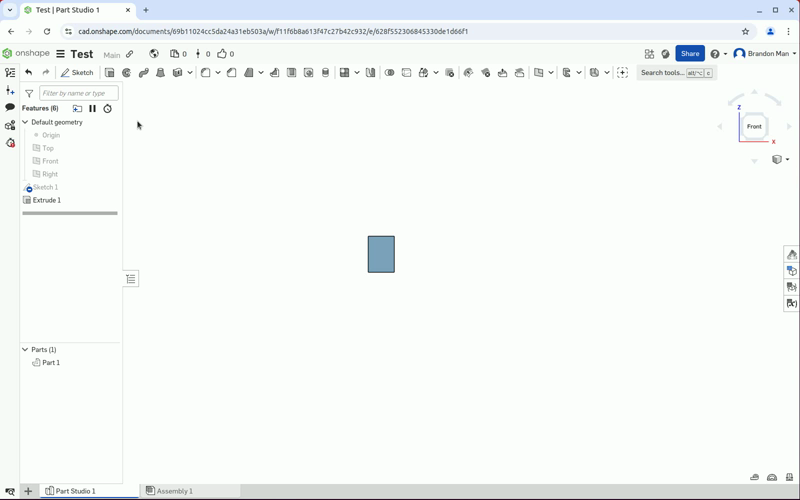
key(shift+h)
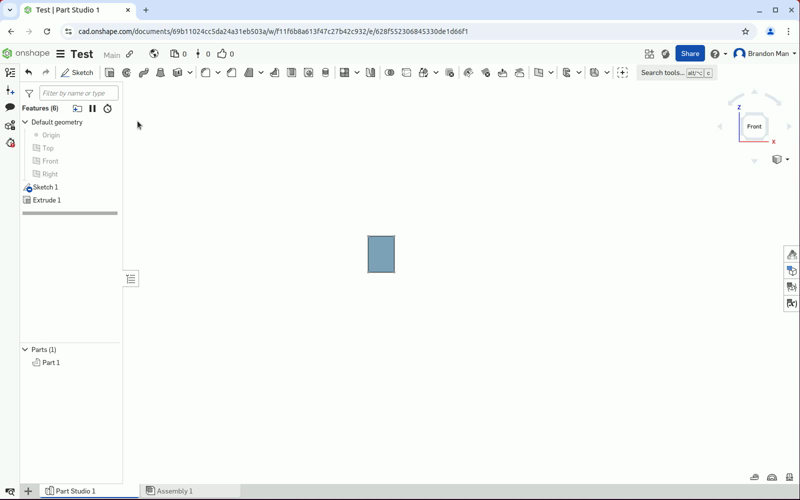
key(shift+h)
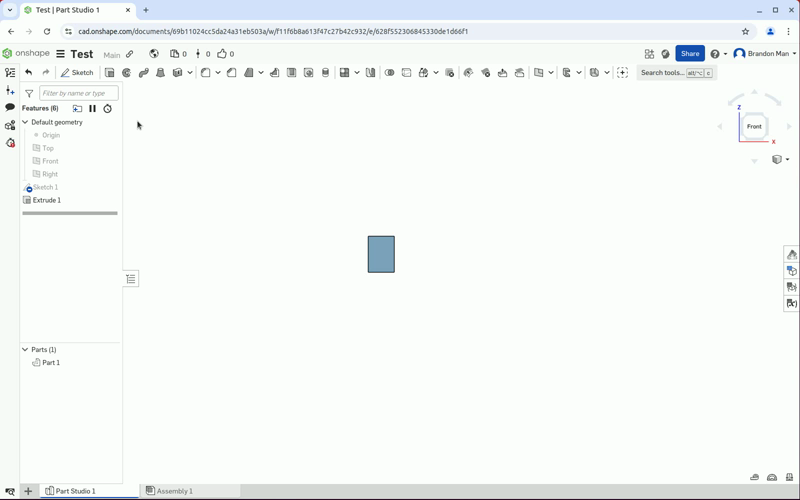
mouse_move(73, 189)
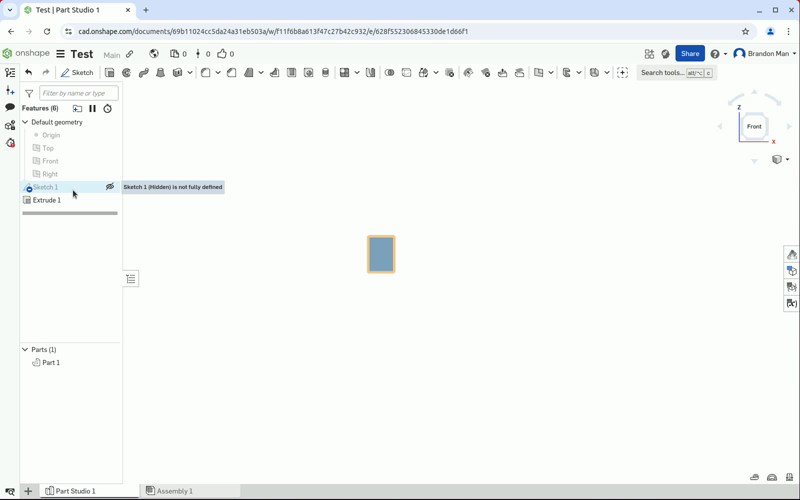
click(73, 189)
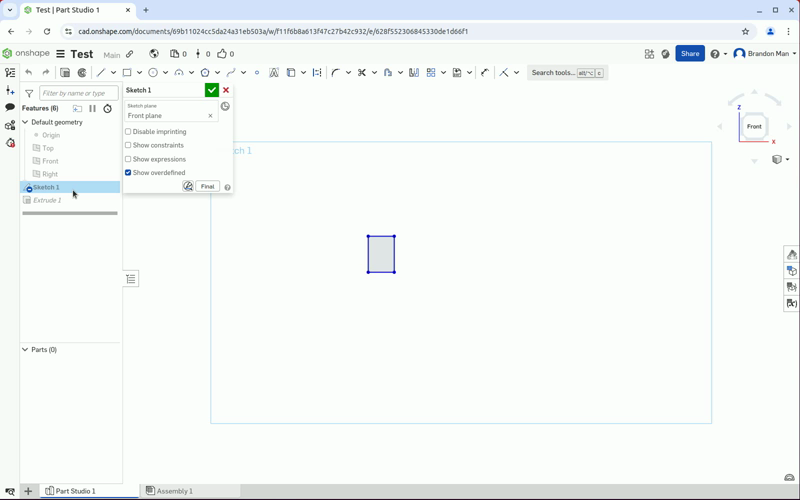
mouse_move(229, 92)
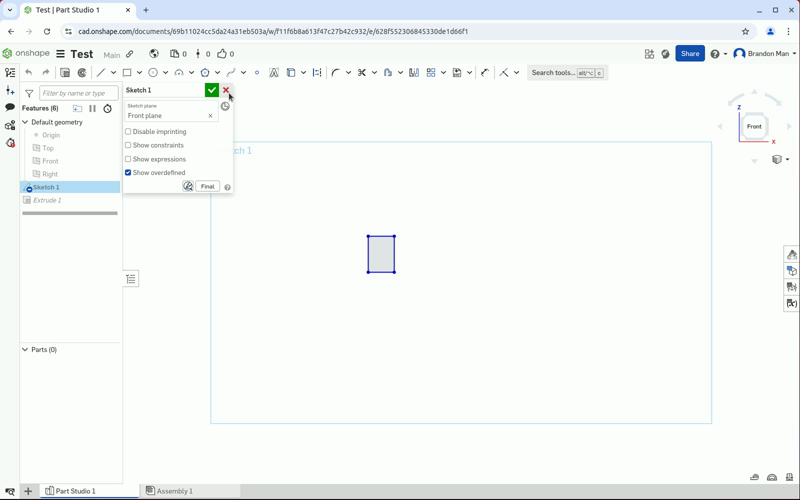
click(229, 92)
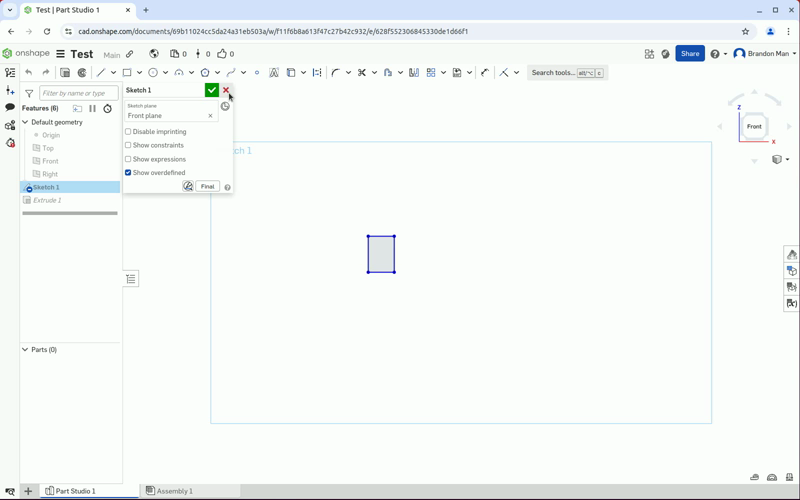
key(shift+s)
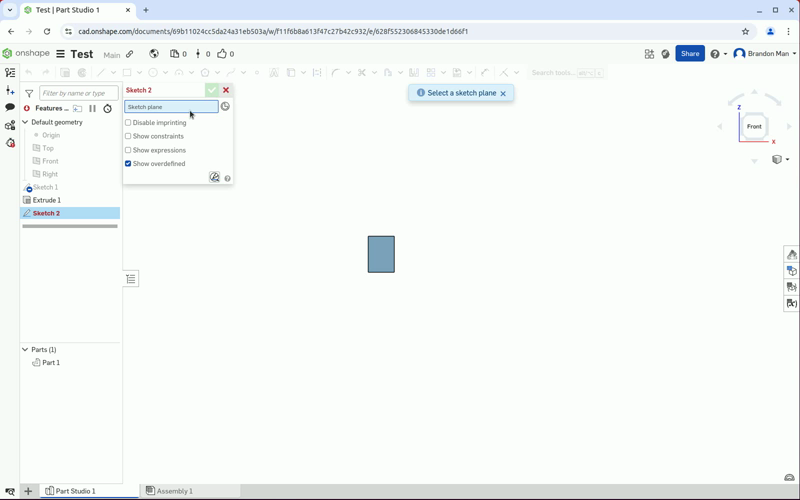
mouse_move(73, 163)
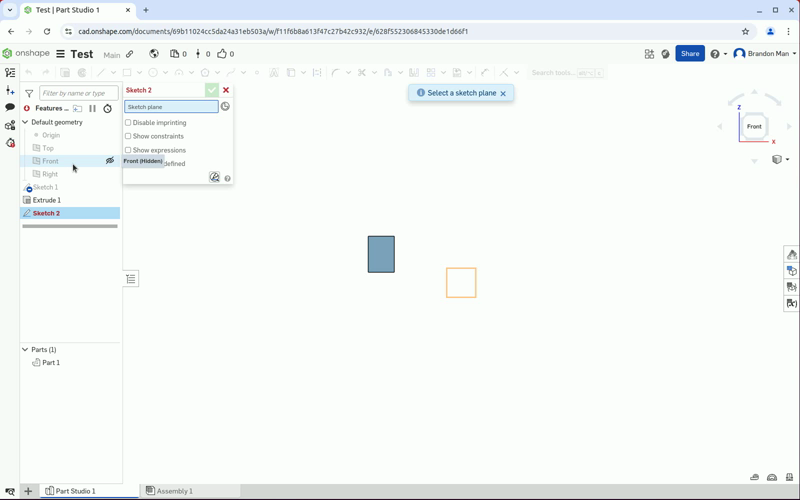
click(73, 163)
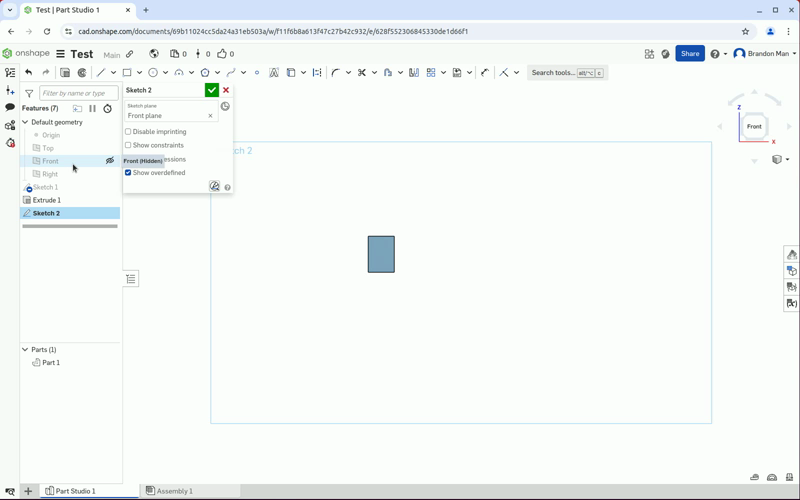
mouse_move(73, 352)
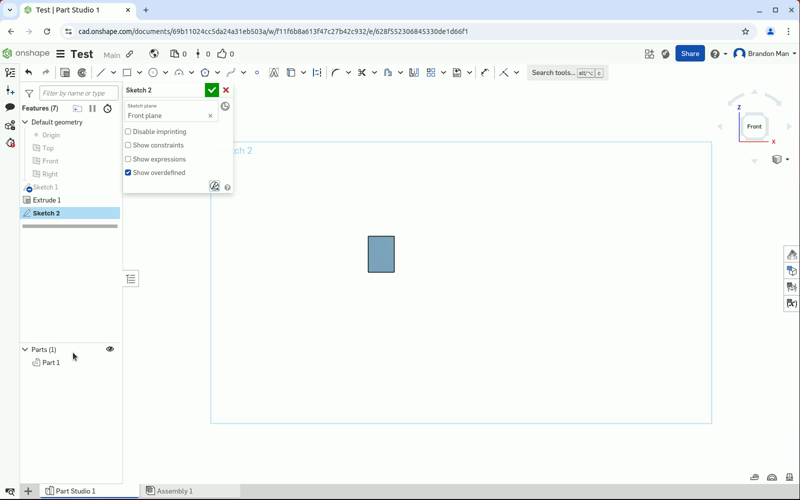
key(y)
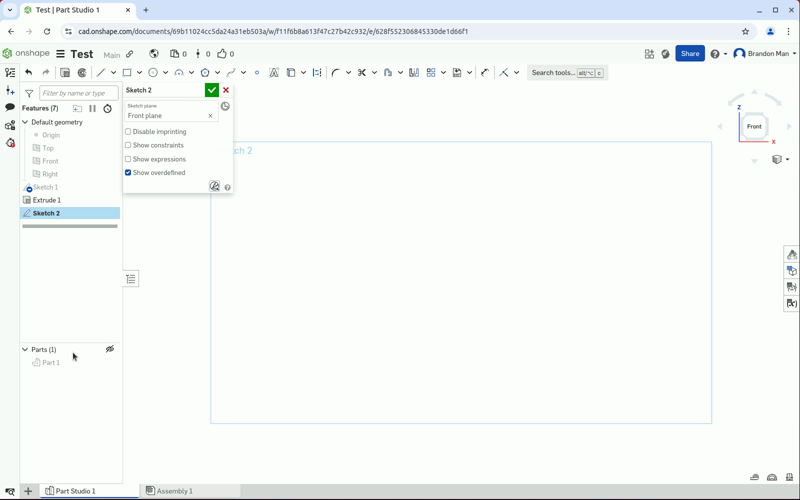
key(l)
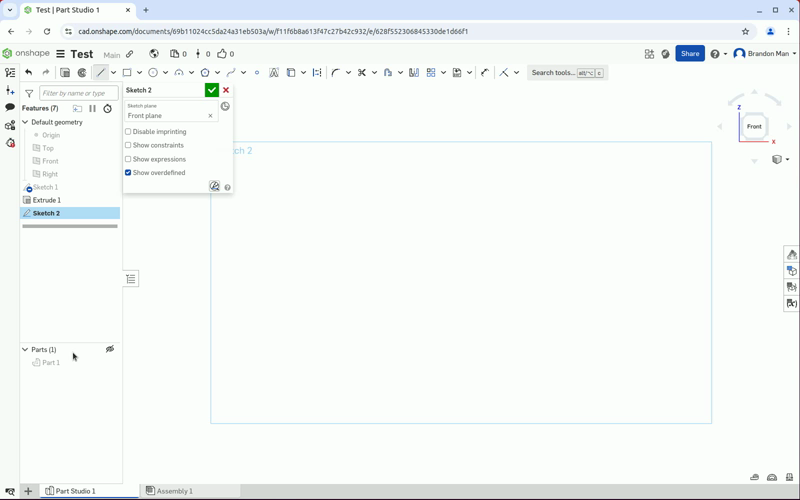
key_down(shift)
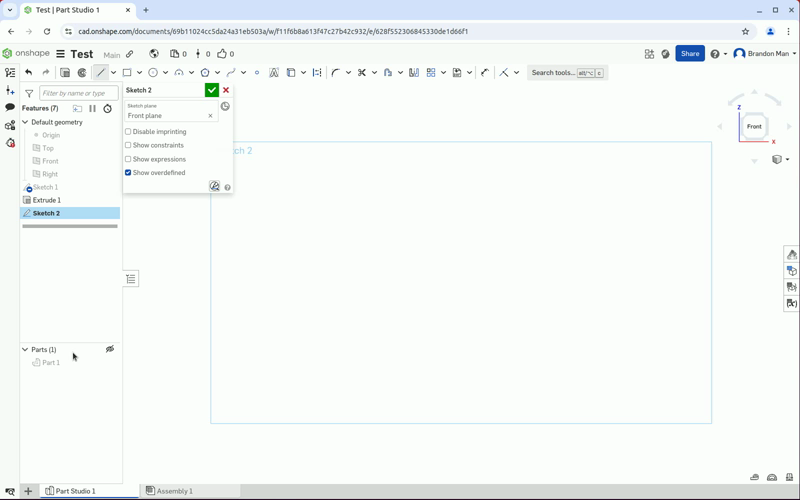
mouse_move(427, 250)
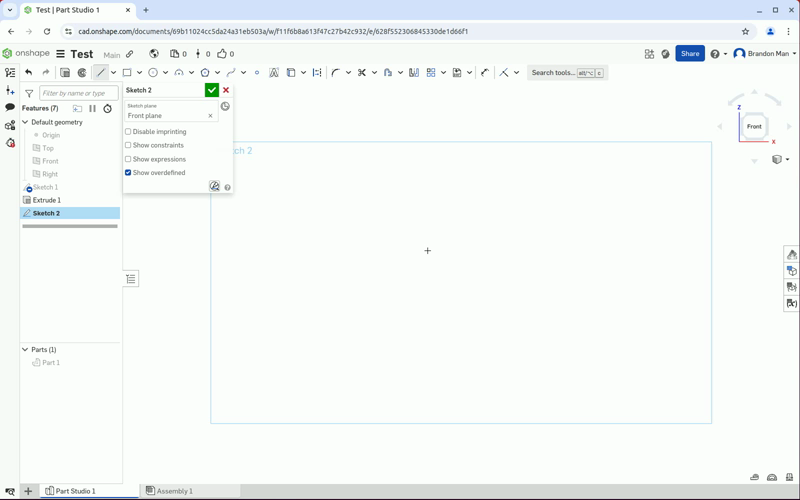
click(427, 250)
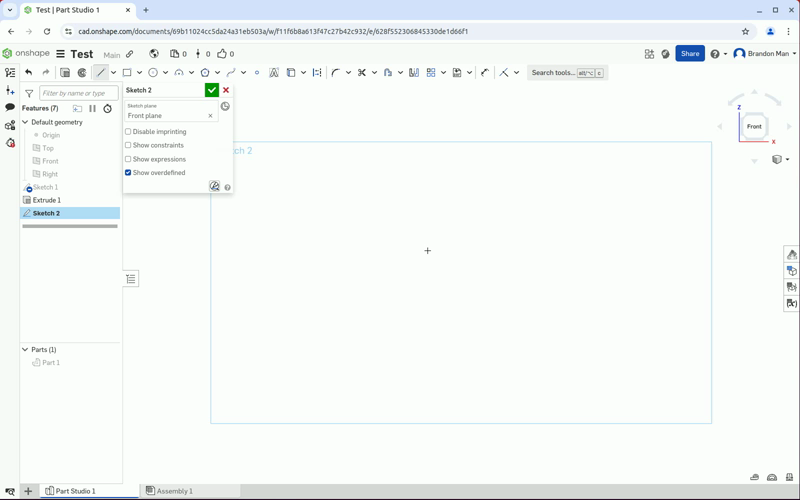
key_up(shift)
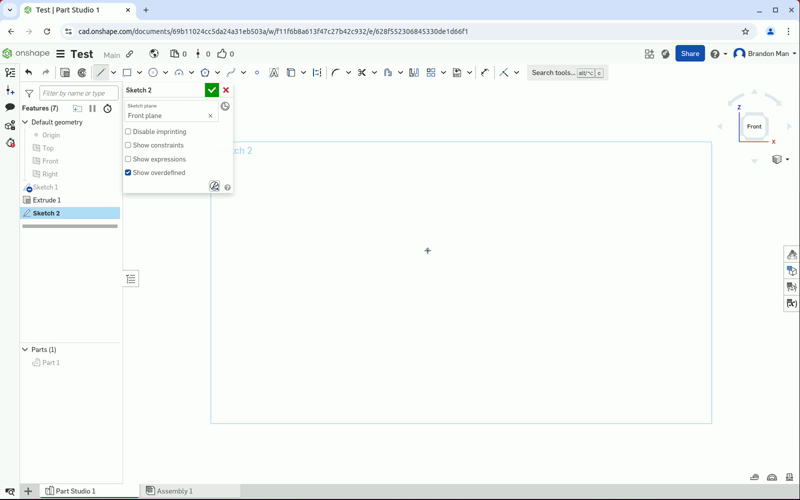
key_down(shift)
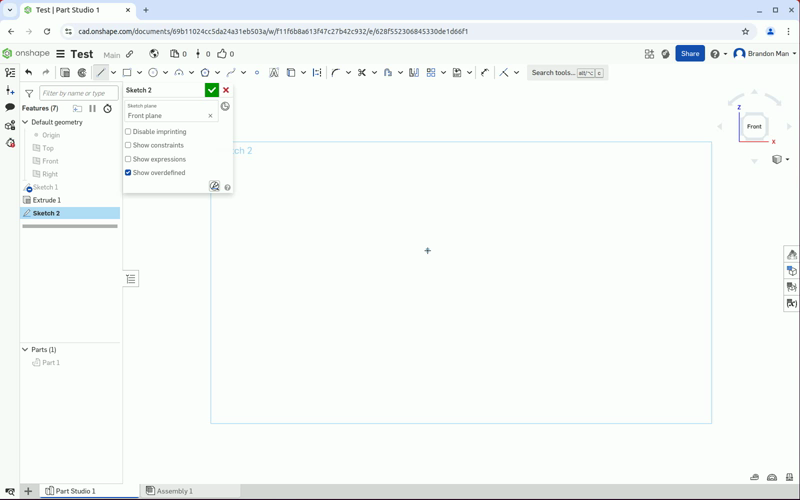
mouse_move(457, 250)
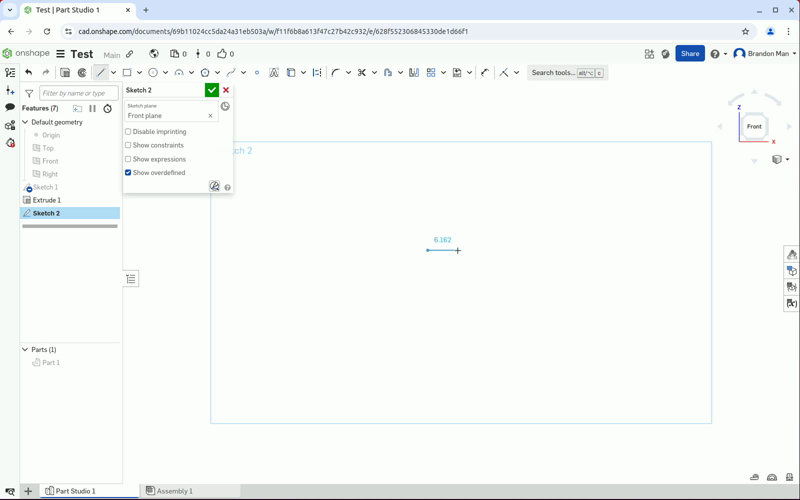
mouse_move(461, 250)
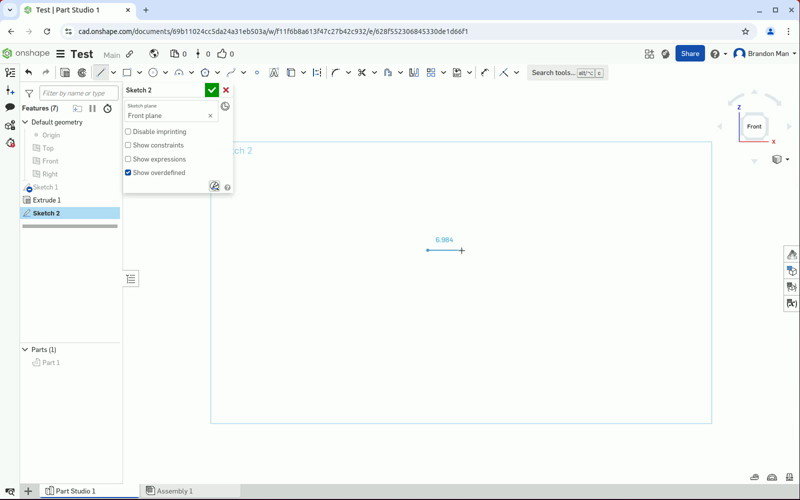
click(461, 250)
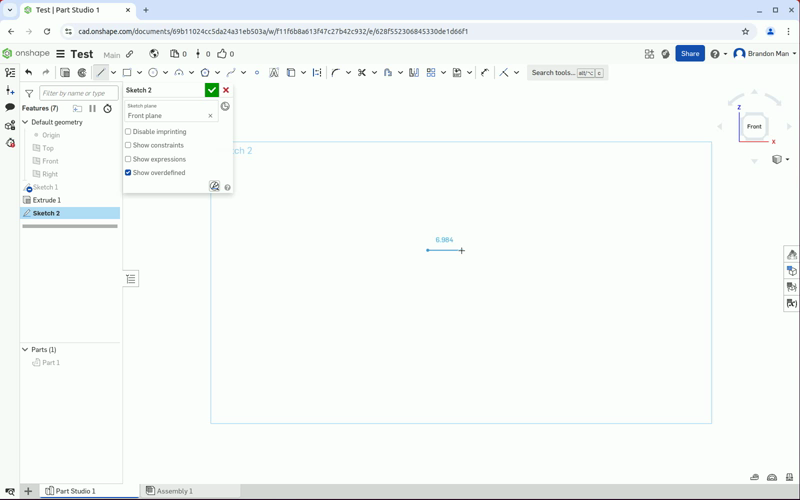
key_up(shift)
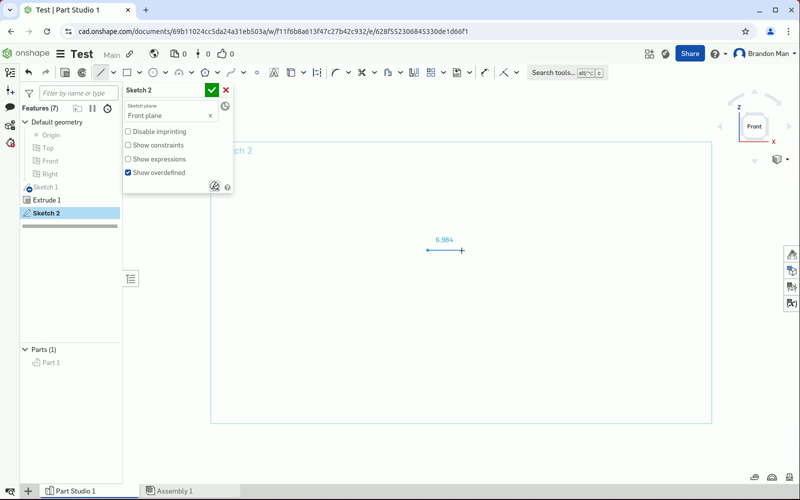
key_down(shift)
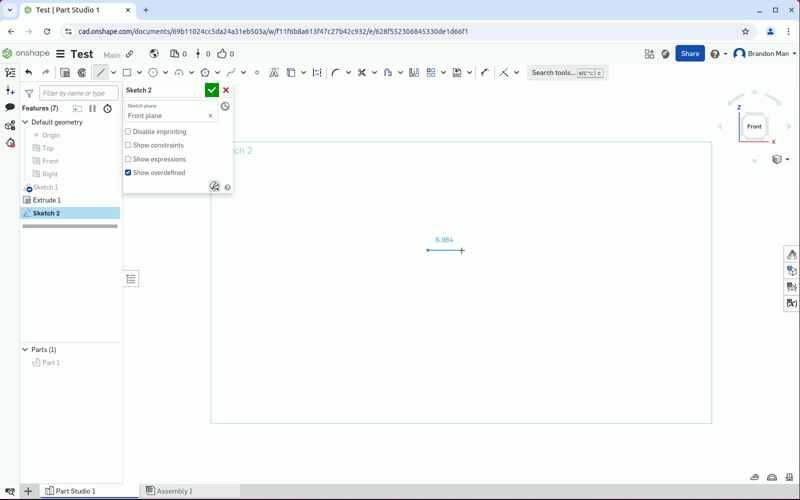
mouse_move(491, 250)
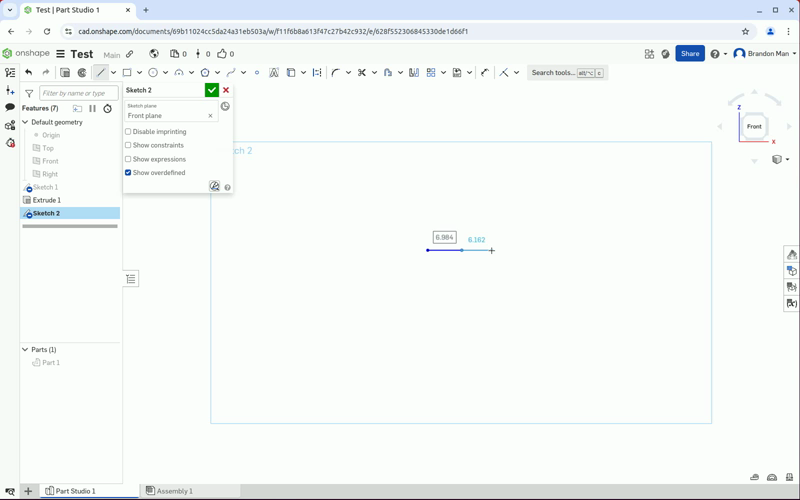
mouse_move(461, 217)
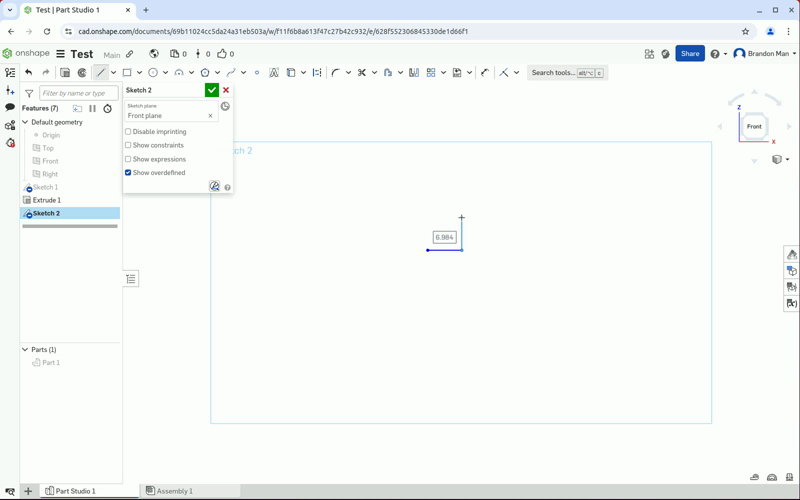
click(461, 217)
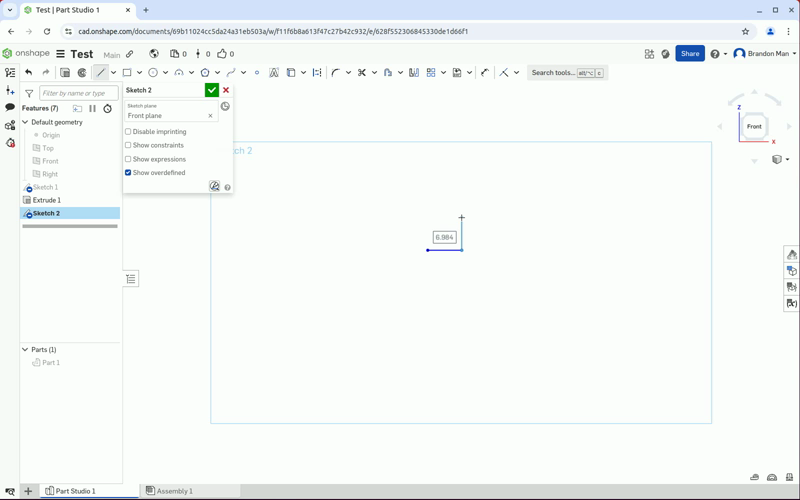
key_up(shift)
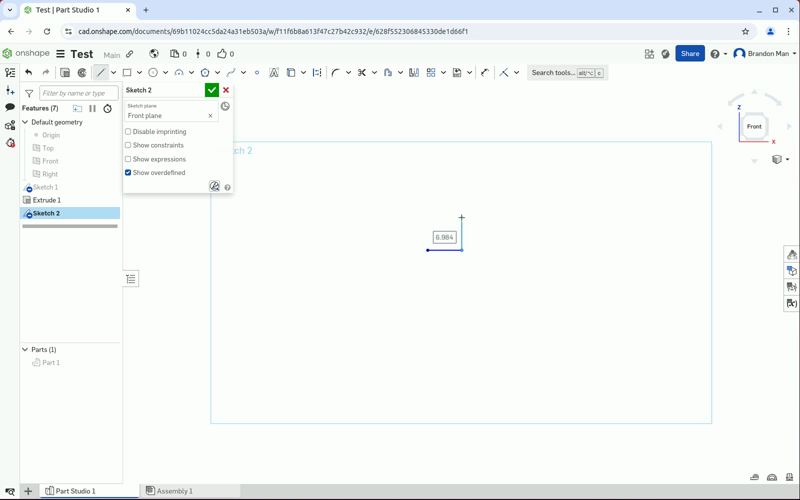
key_down(shift)
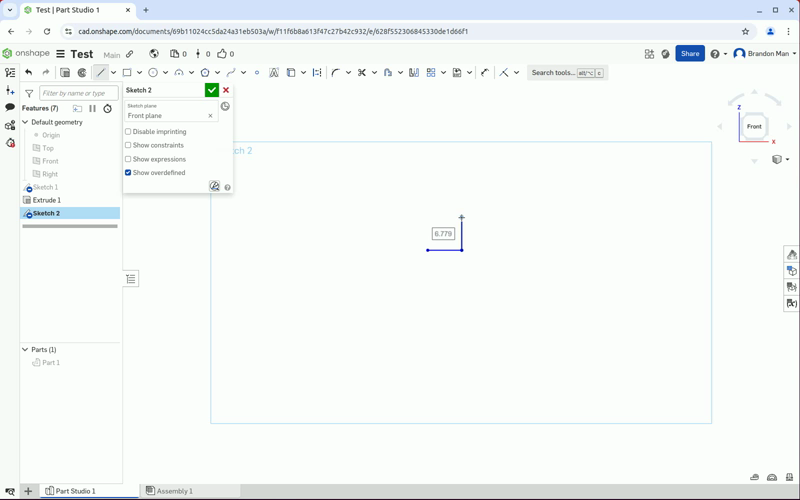
mouse_move(491, 217)
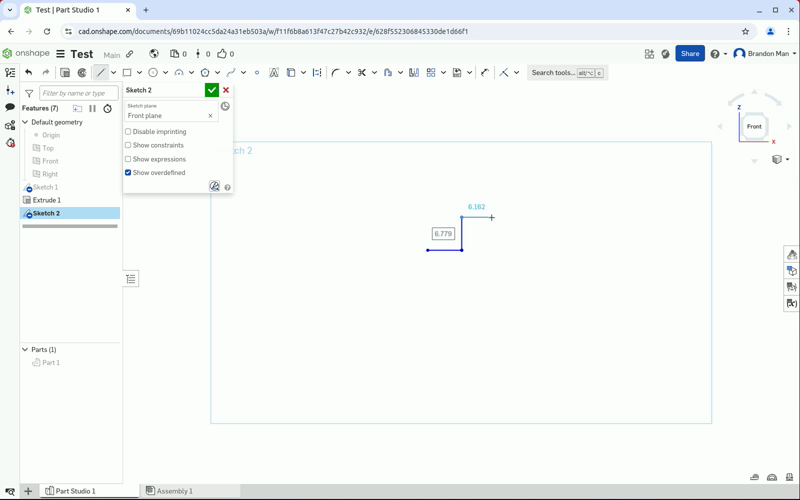
mouse_move(427, 217)
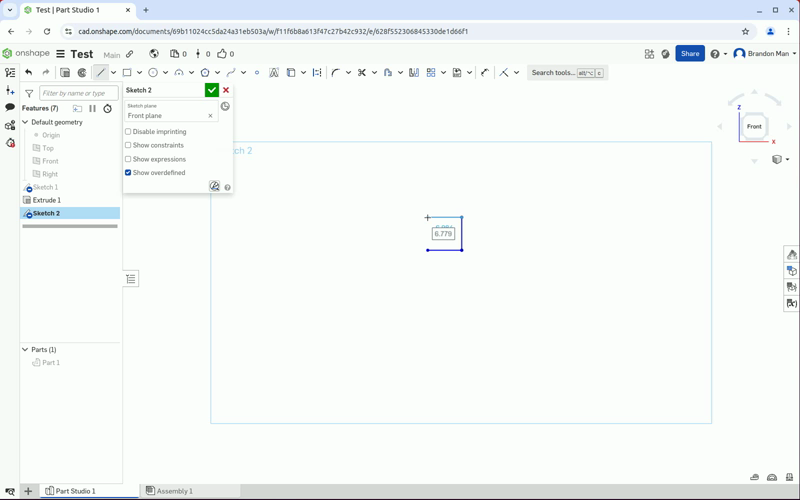
click(427, 217)
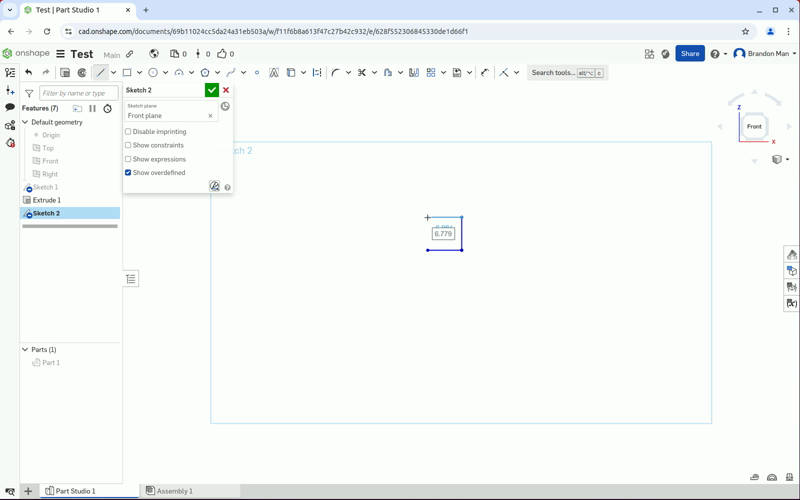
key_up(shift)
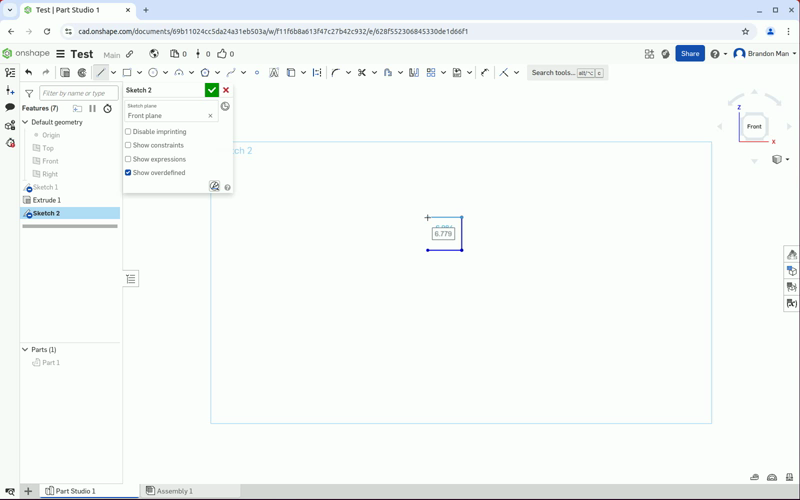
mouse_move(457, 217)
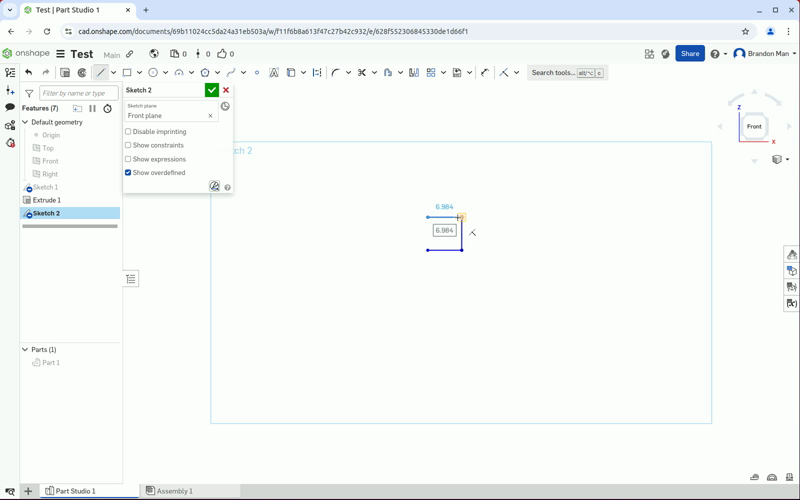
key_down(shift)
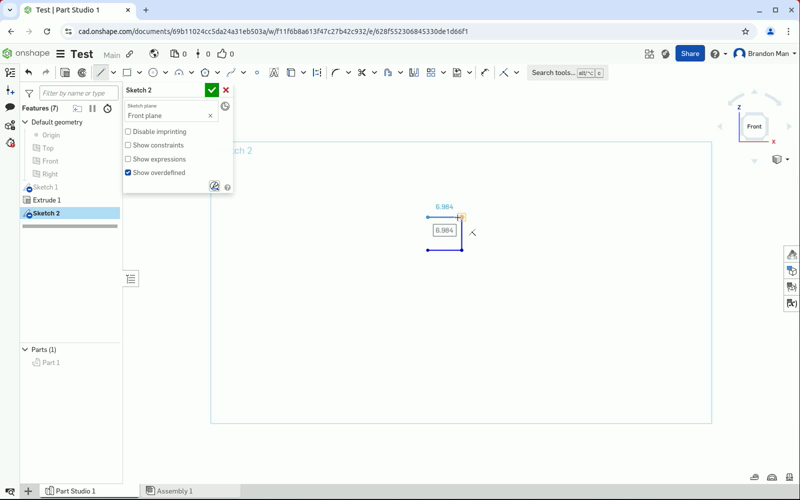
mouse_move(427, 250)
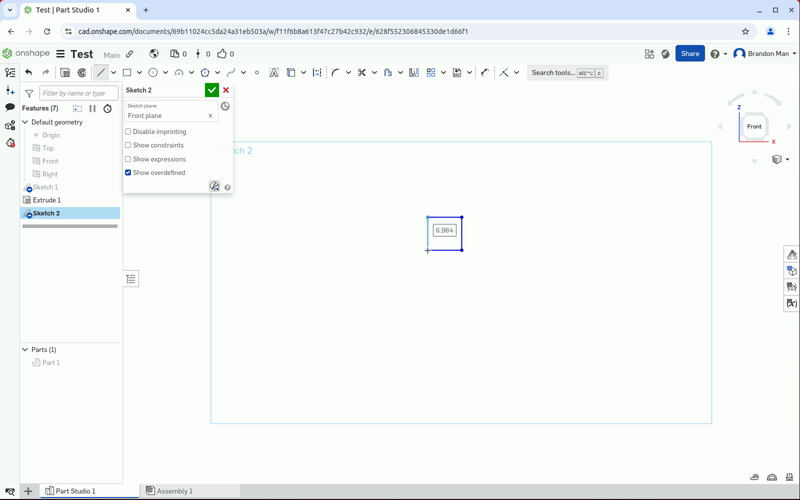
key_up(shift)
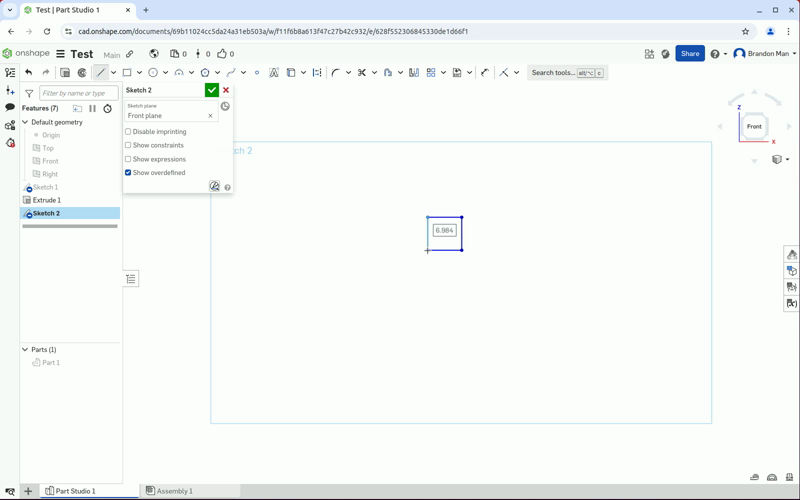
click(427, 250)
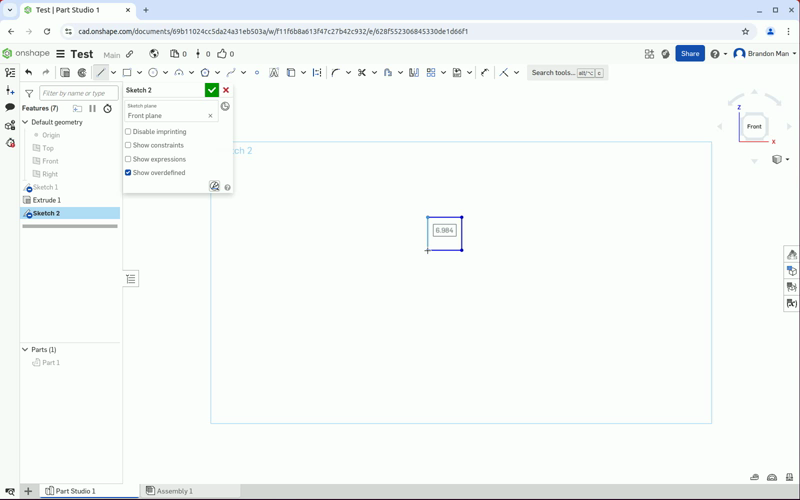
key(esc)
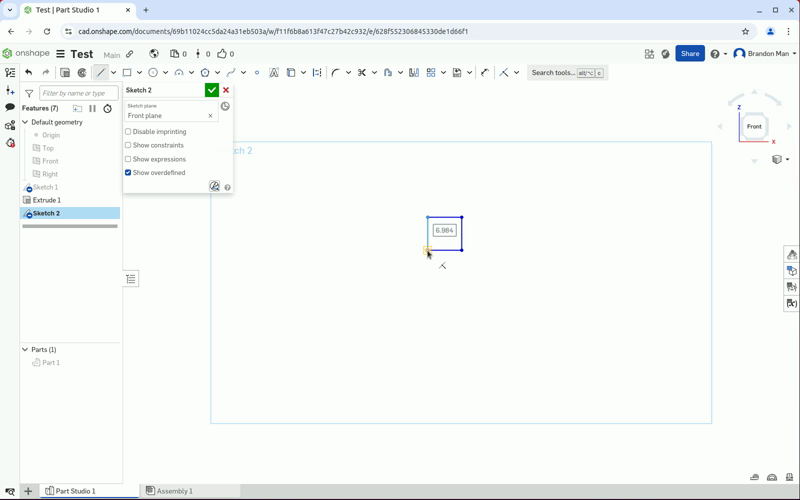
mouse_move(453, 228)
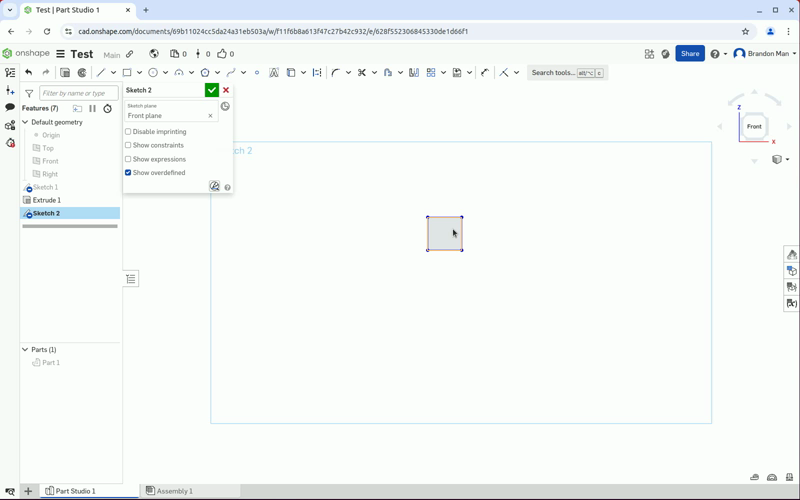
scroll(6)
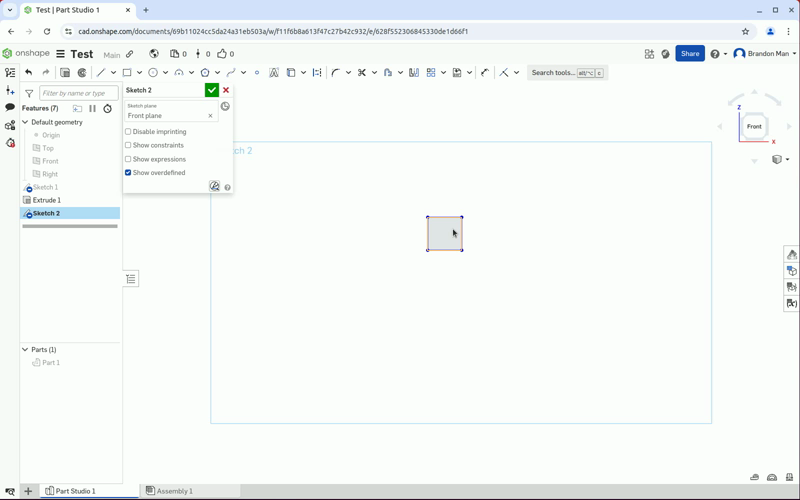
scroll(6)
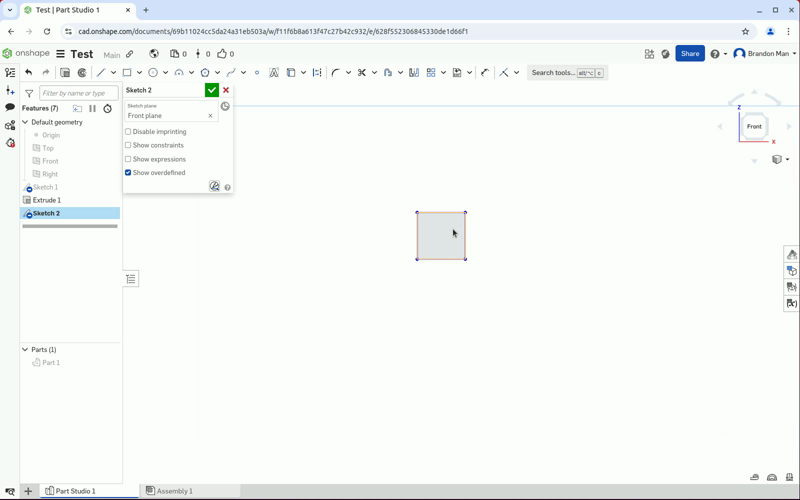
scroll(6)
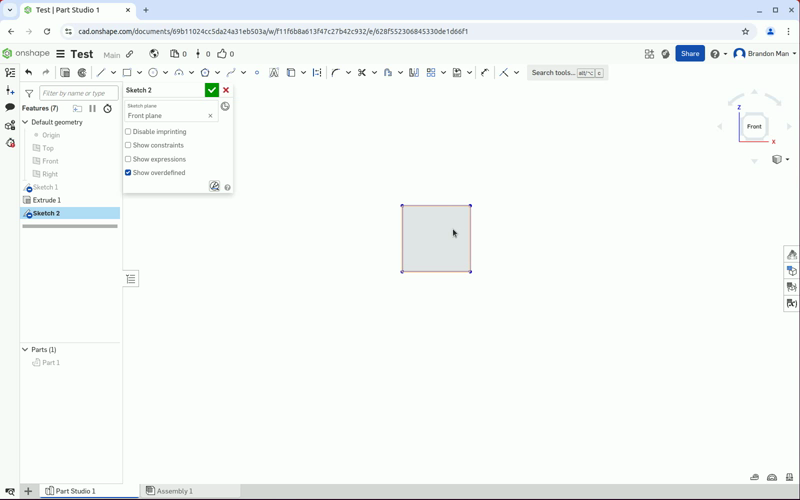
scroll(6)
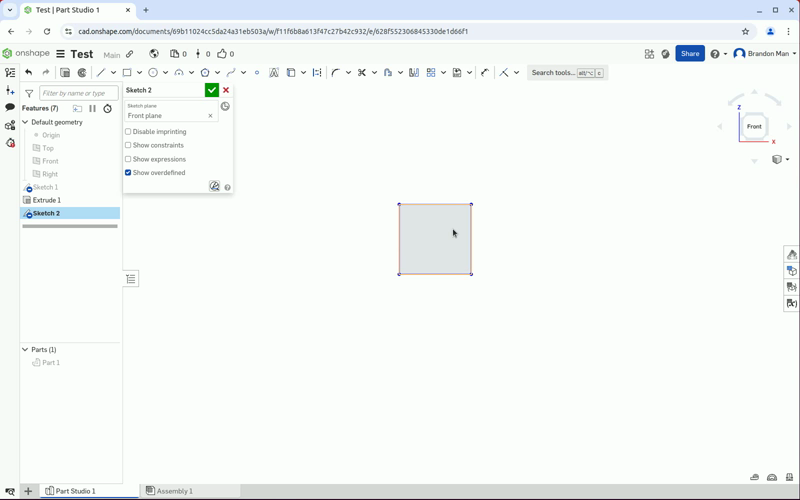
scroll(6)
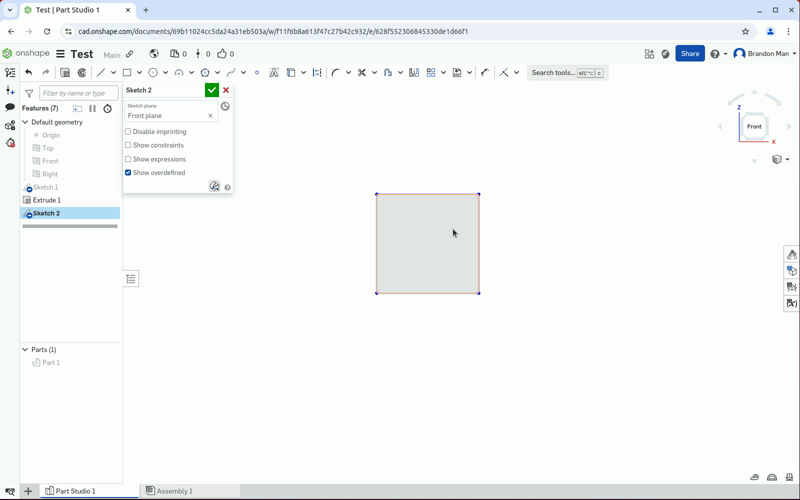
scroll(6)
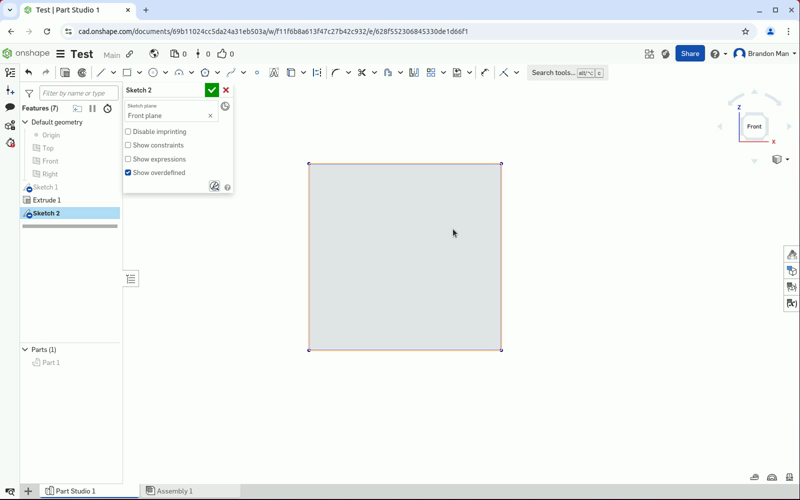
scroll(6)
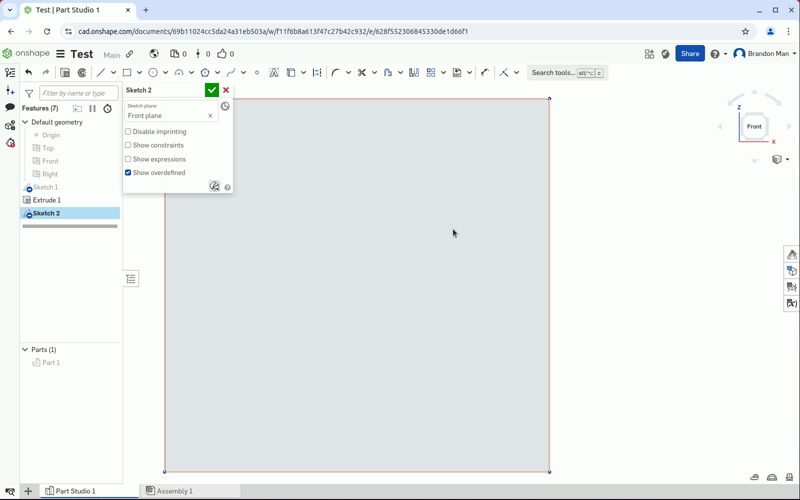
click(453, 228)
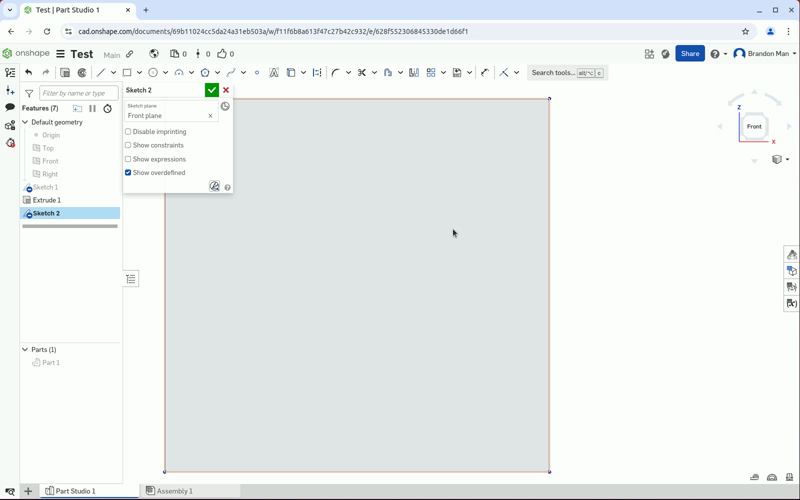
scroll(-6)
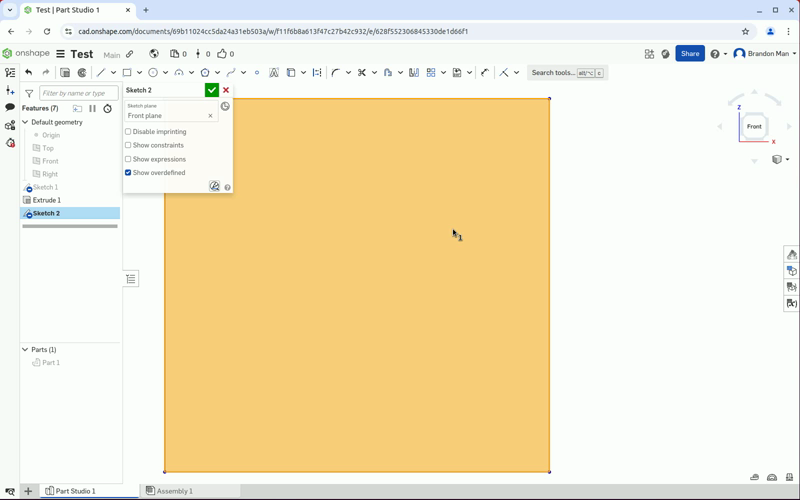
scroll(-6)
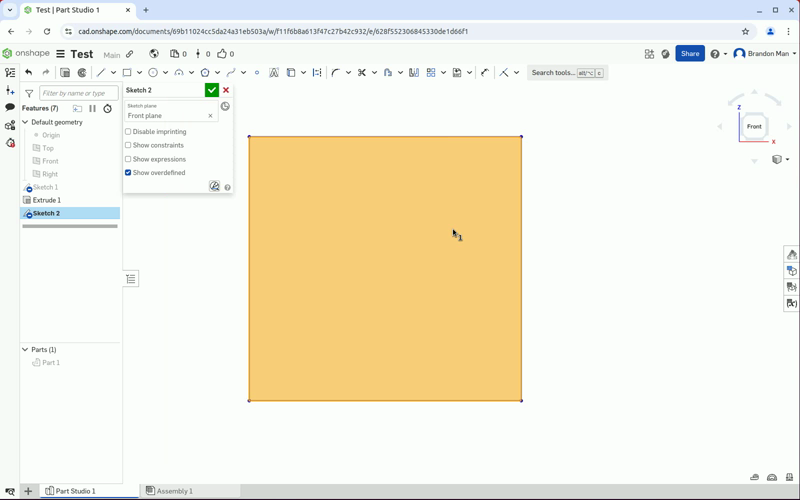
scroll(-6)
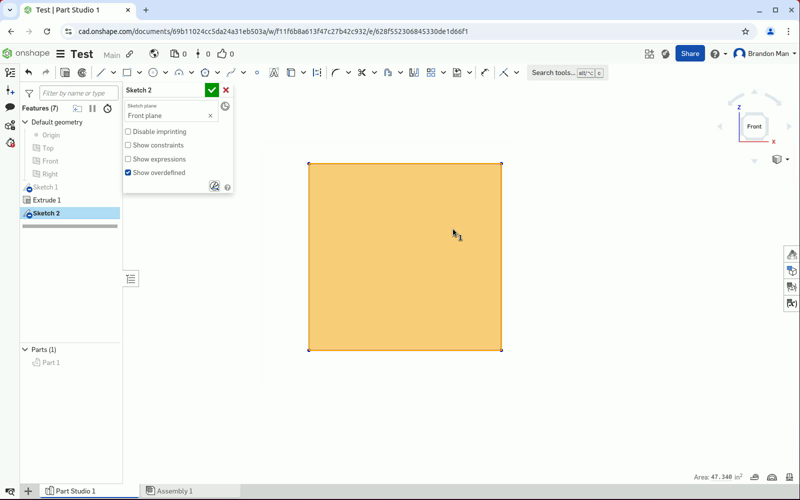
scroll(-6)
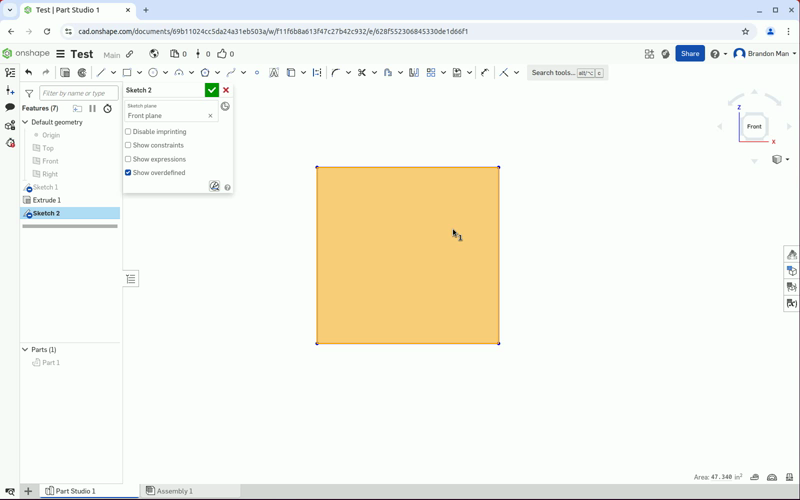
scroll(-6)
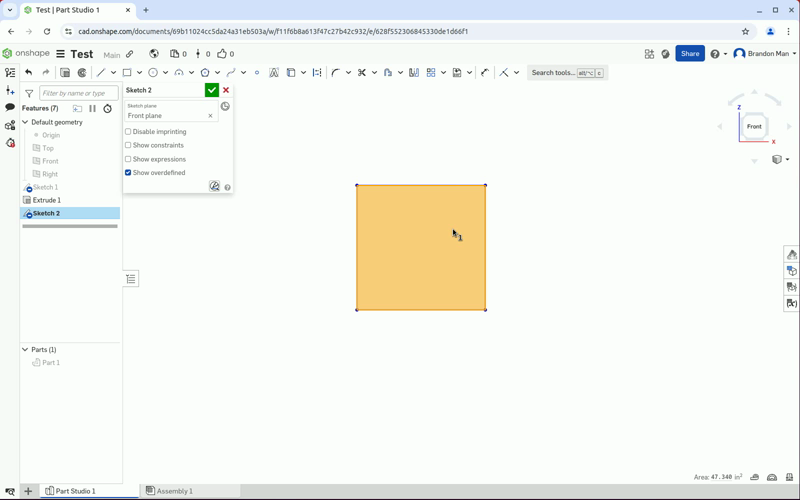
scroll(-6)
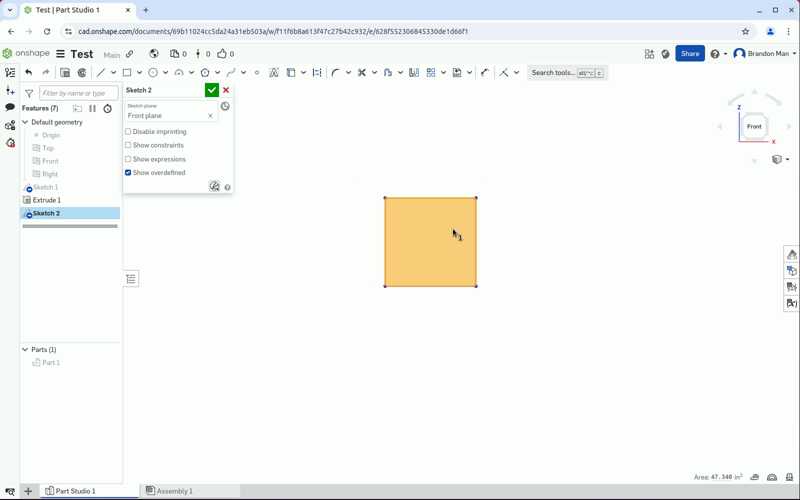
scroll(-6)
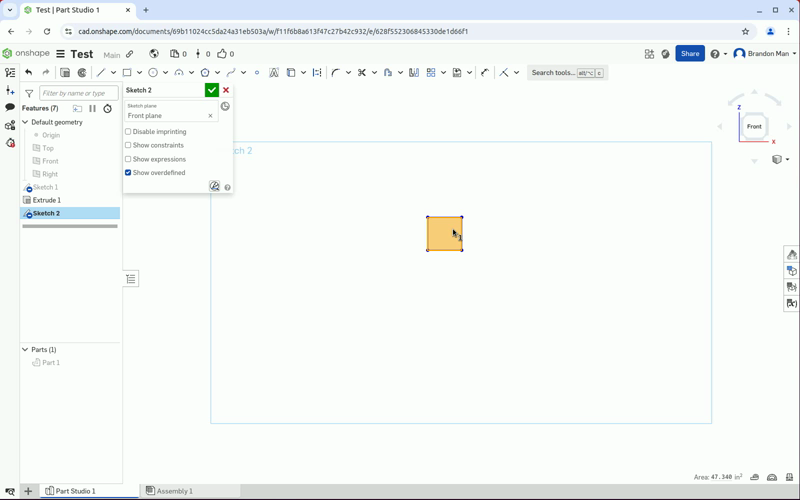
mouse_move(73, 352)
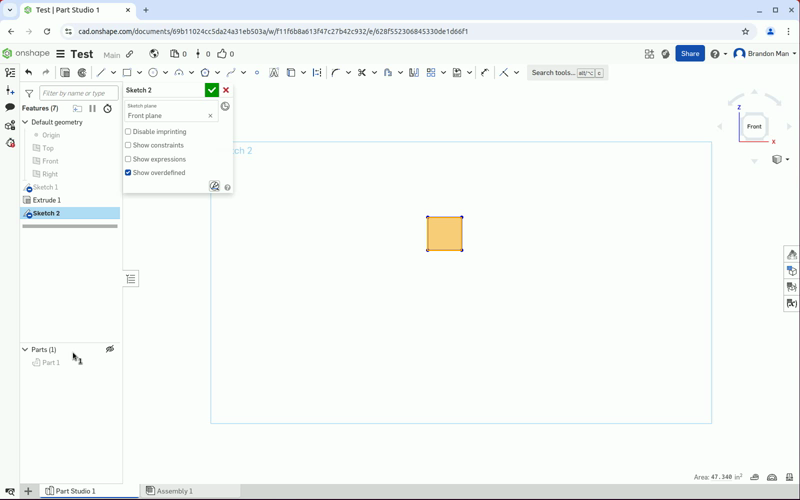
key(shift+y)
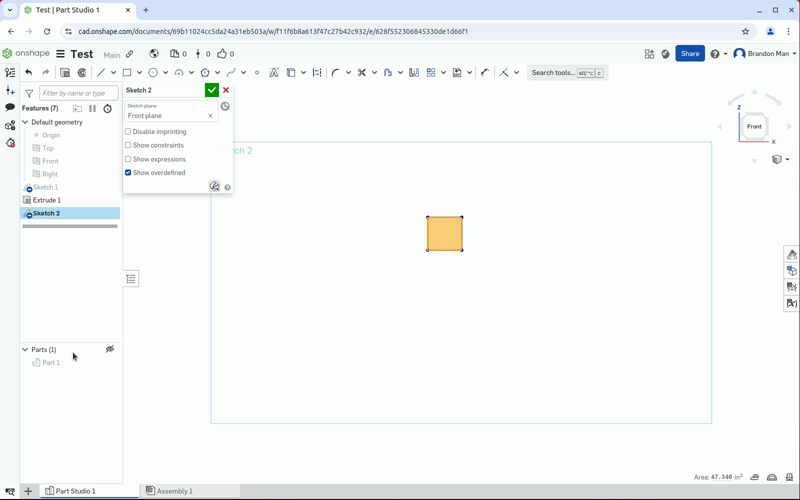
key(shift+e)
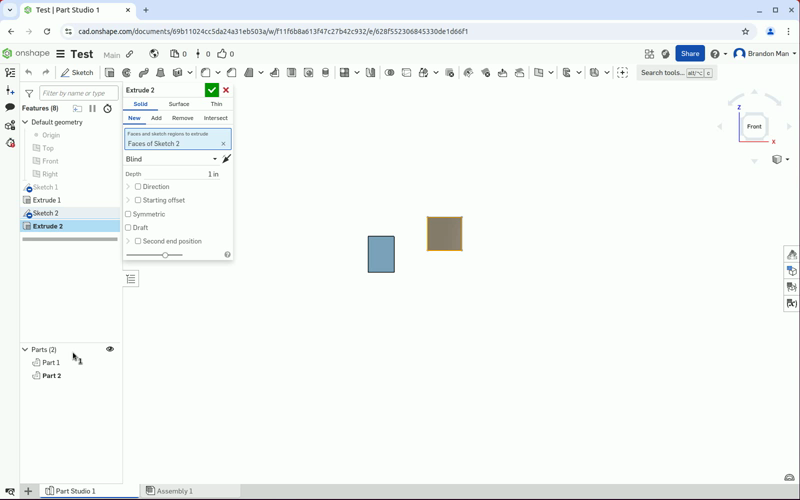
mouse_move(143, 106)
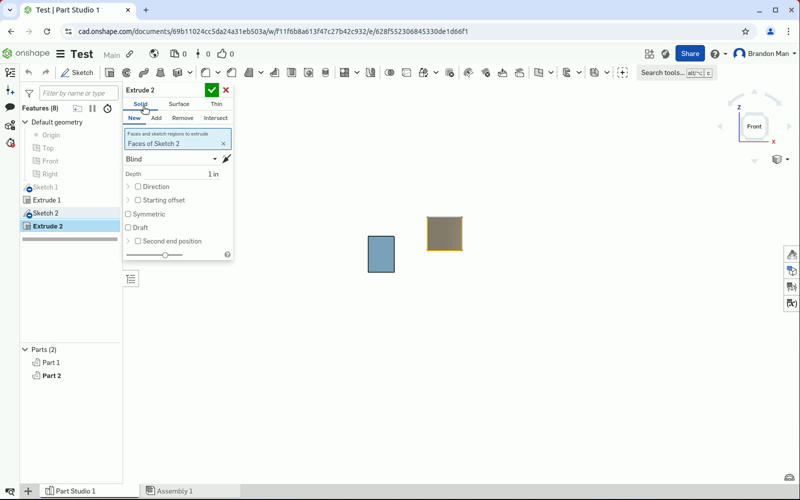
click(143, 106)
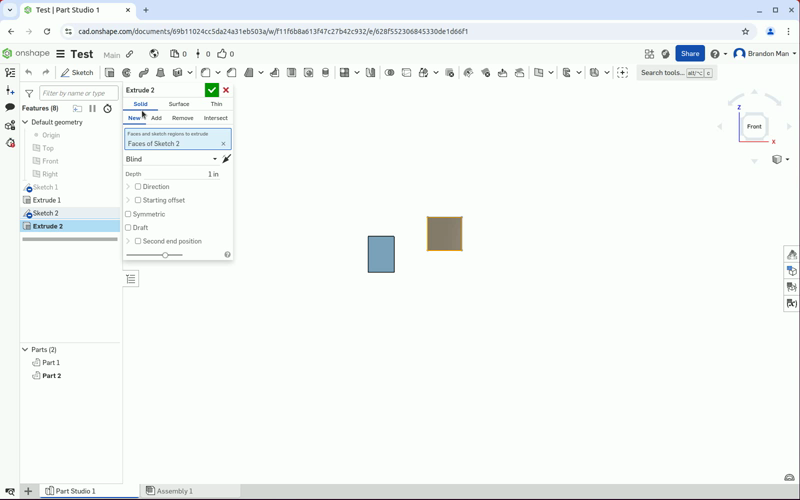
mouse_move(137, 120)
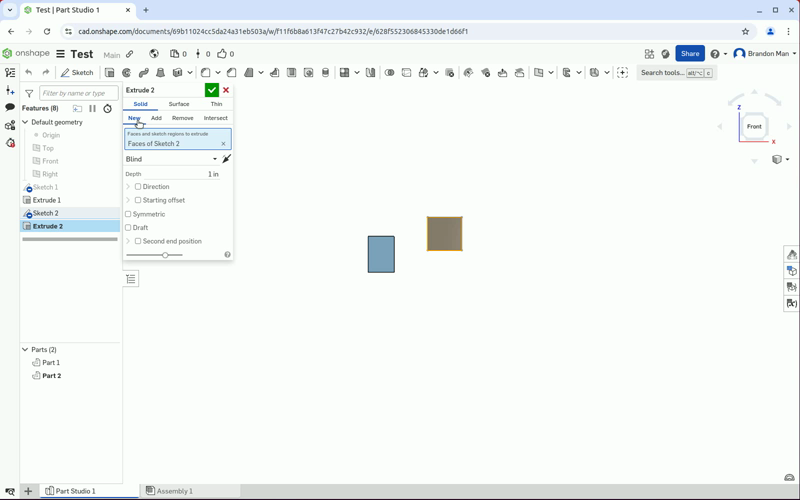
click(137, 120)
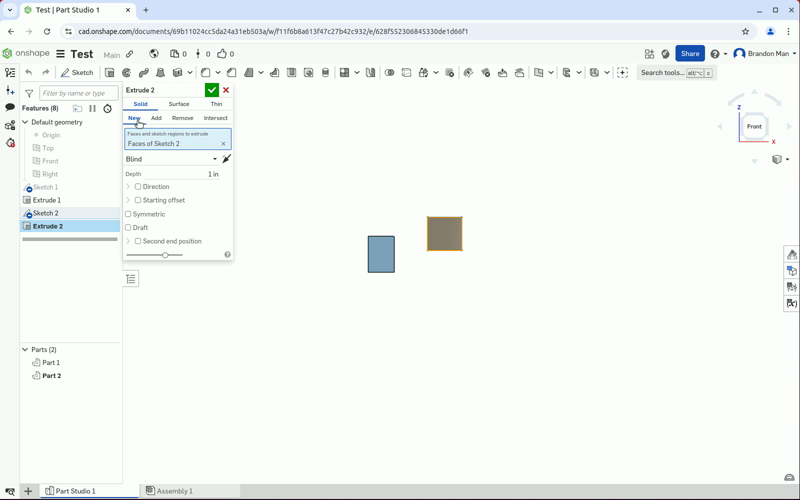
key(tab, 4)
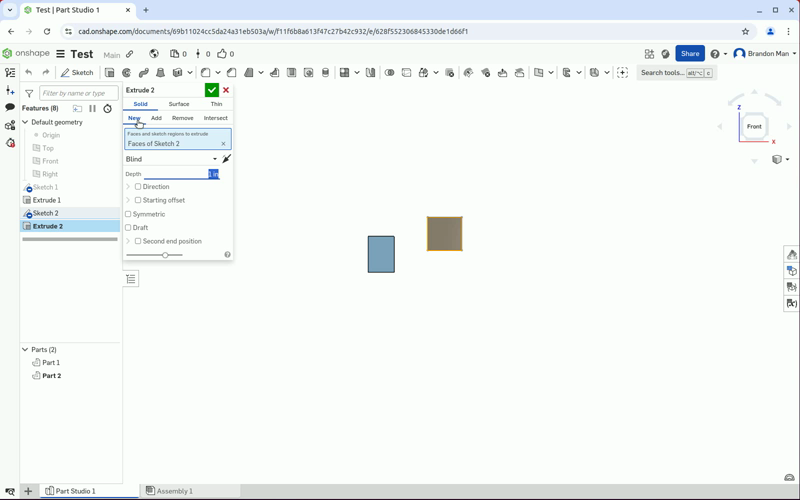
text(3.851)
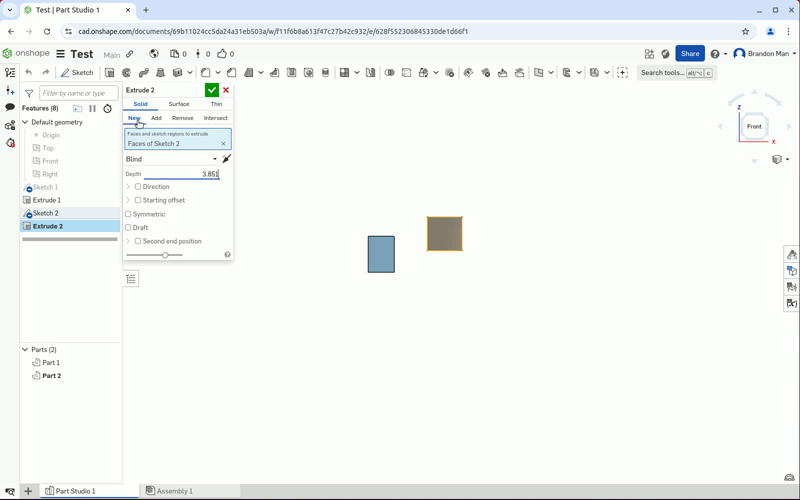
key(enter)
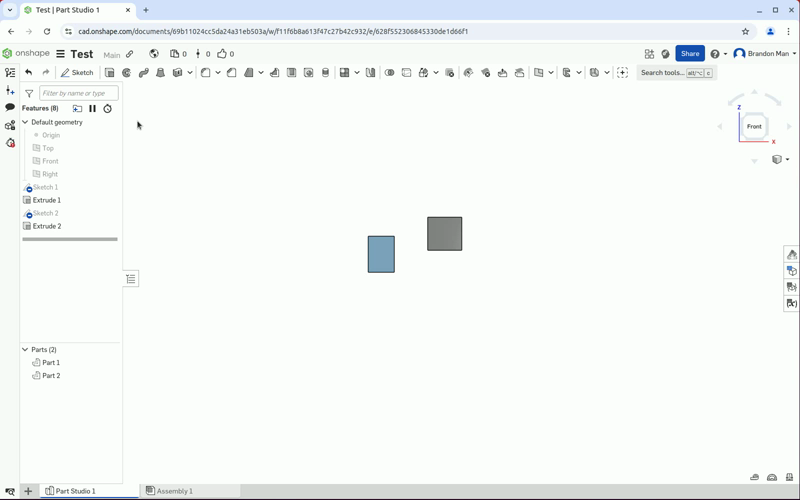
key(shift+h)
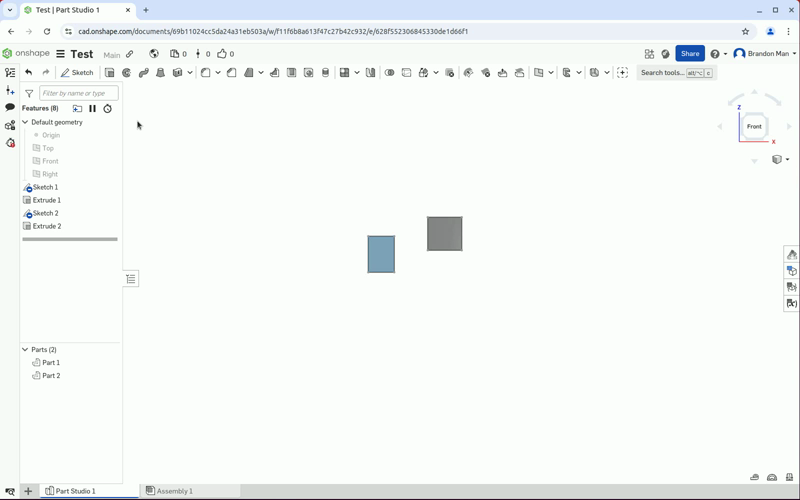
key(shift+h)
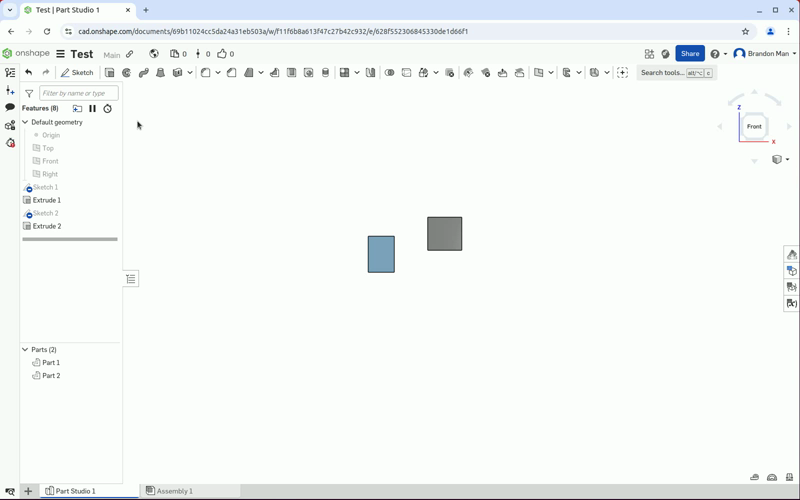
mouse_move(73, 189)
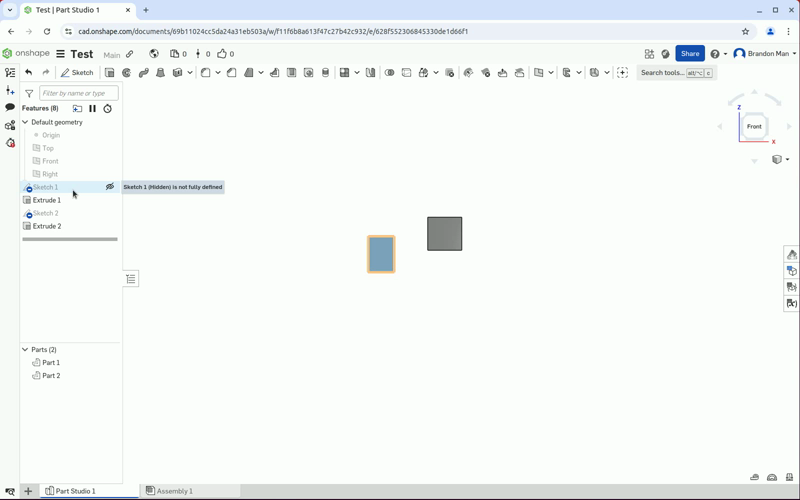
click(73, 189)
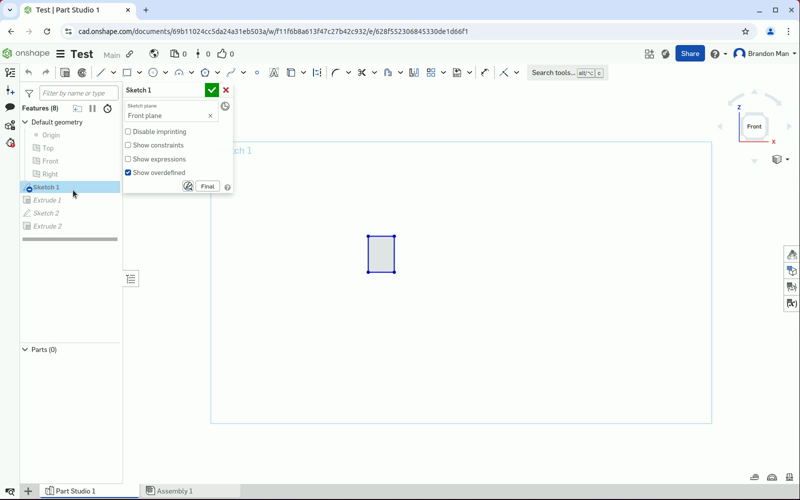
mouse_move(229, 92)
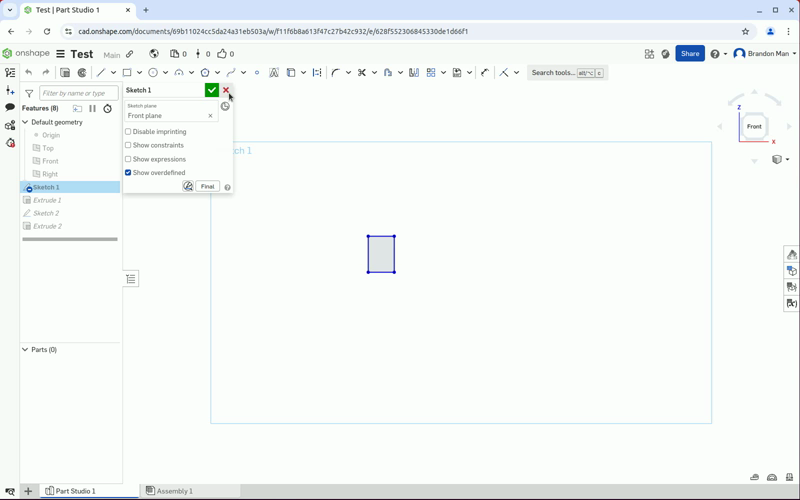
click(229, 92)
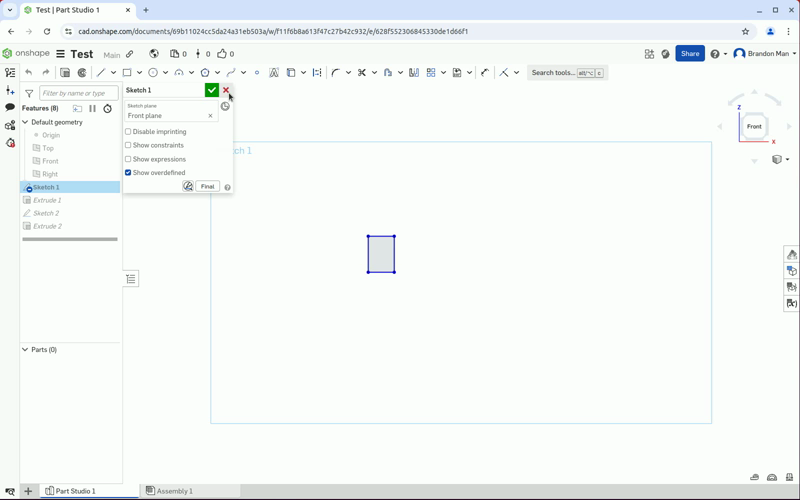
key(shift+s)
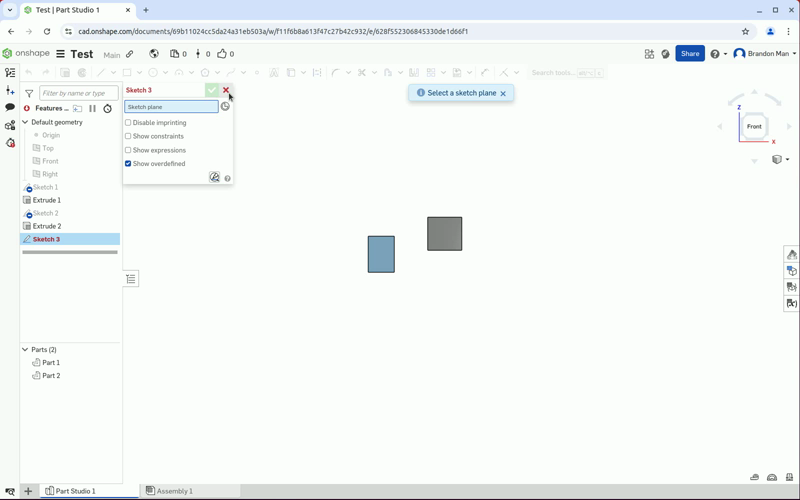
mouse_move(73, 163)
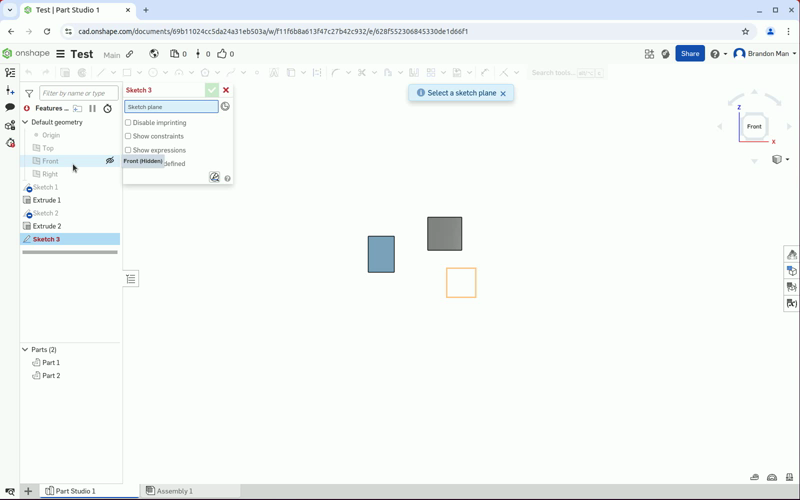
click(73, 163)
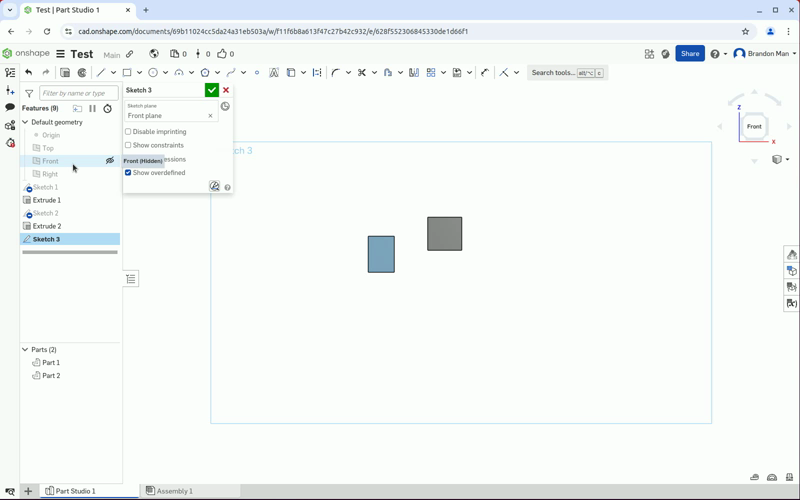
mouse_move(73, 352)
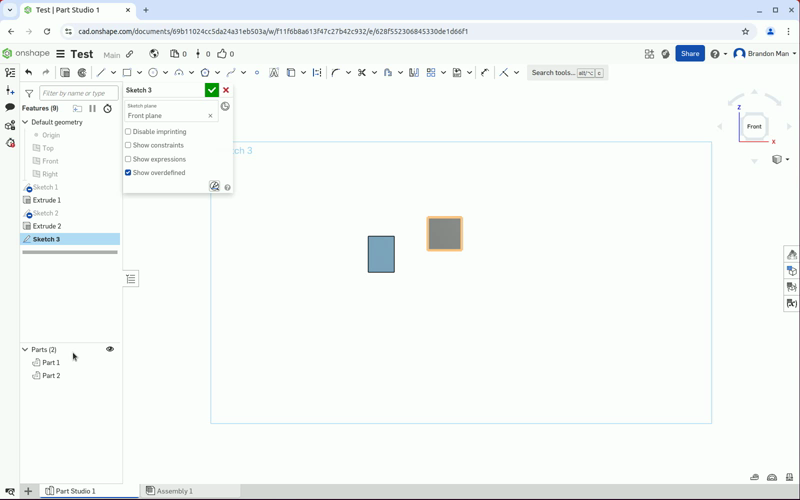
key(y)
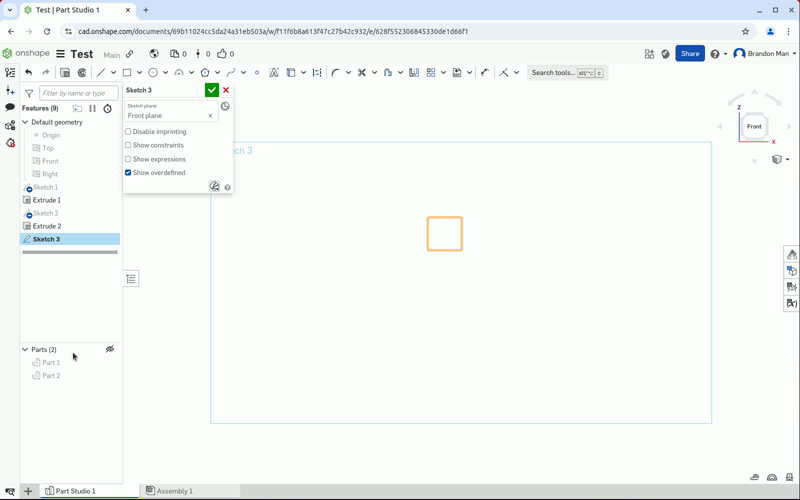
key(c)
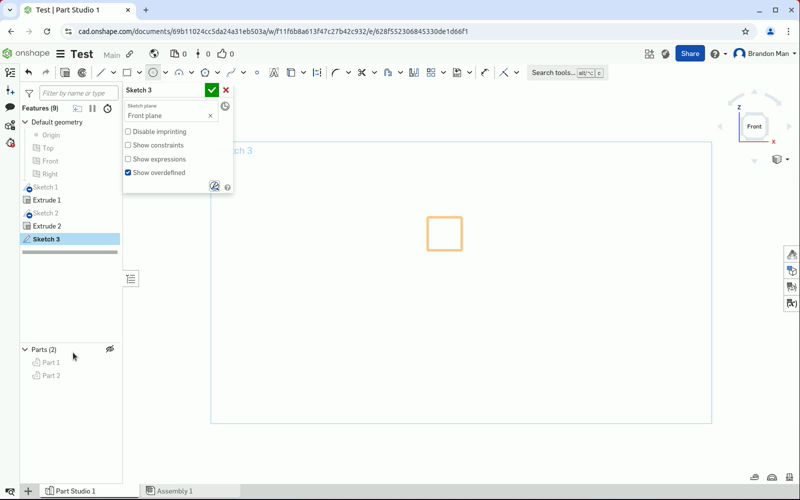
key_down(shift)
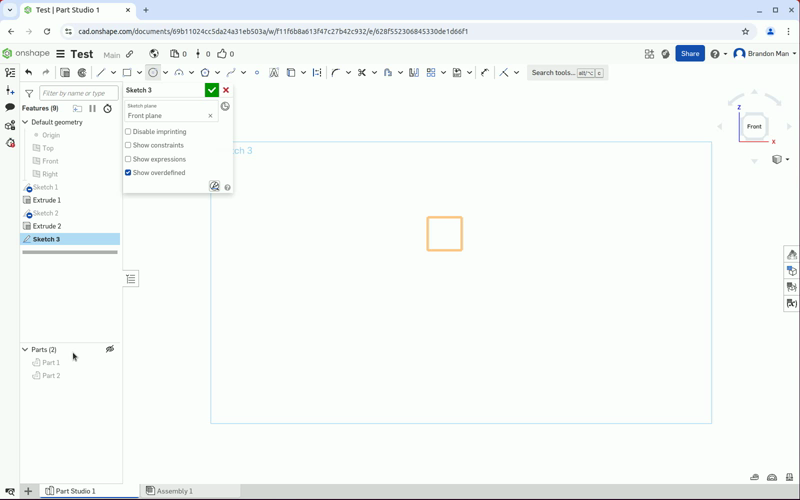
mouse_move(365, 378)
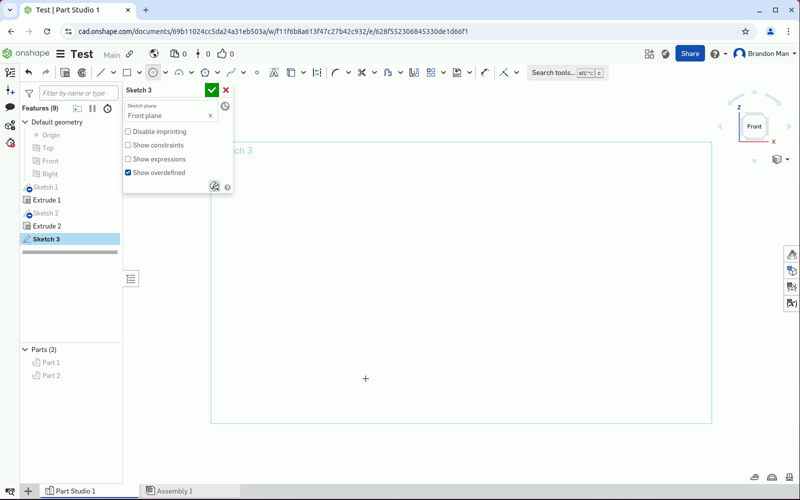
click(365, 378)
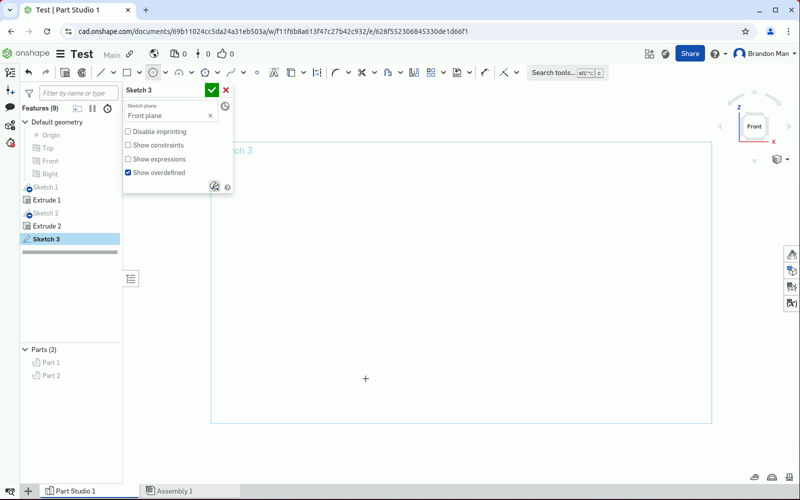
key_up(shift)
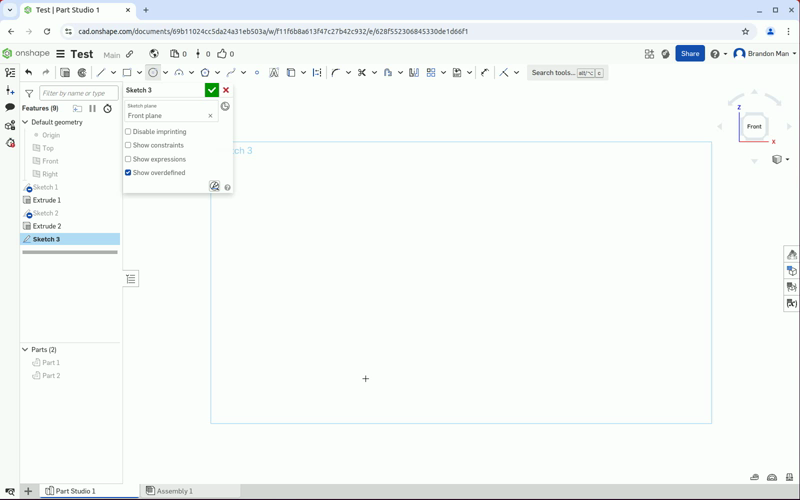
mouse_move(383, 378)
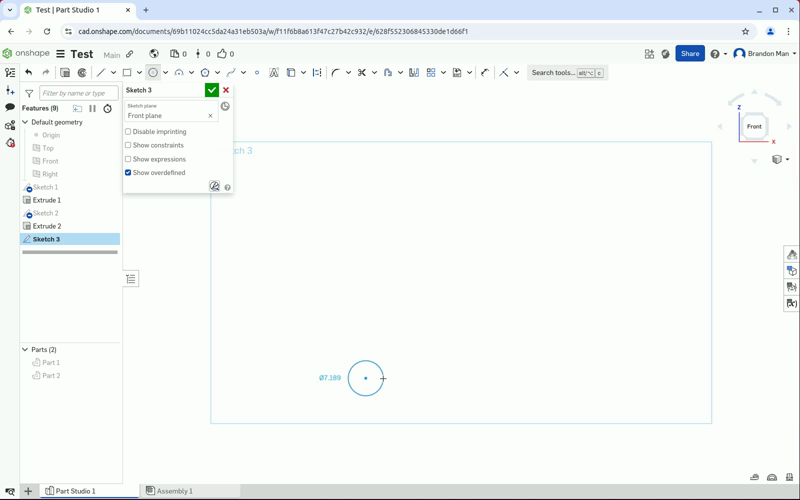
click(383, 378)
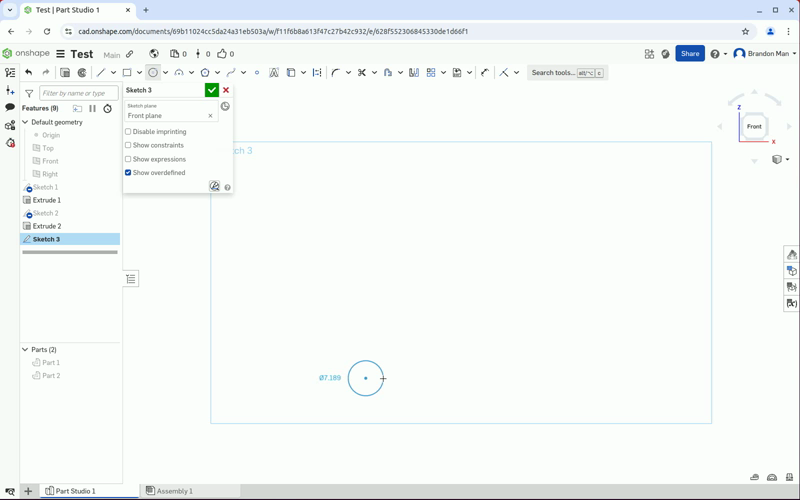
key(esc)
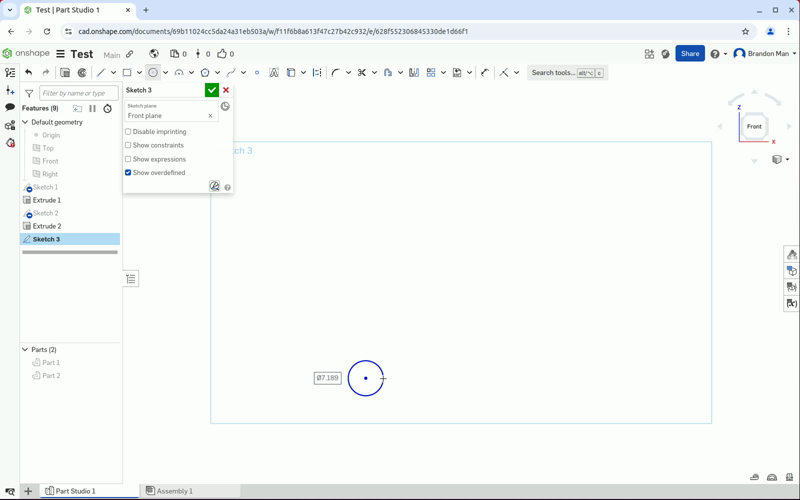
mouse_move(360, 366)
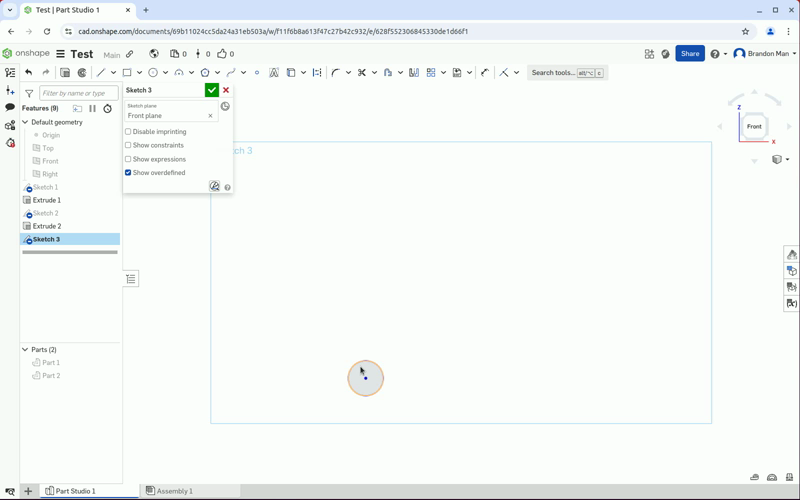
scroll(6)
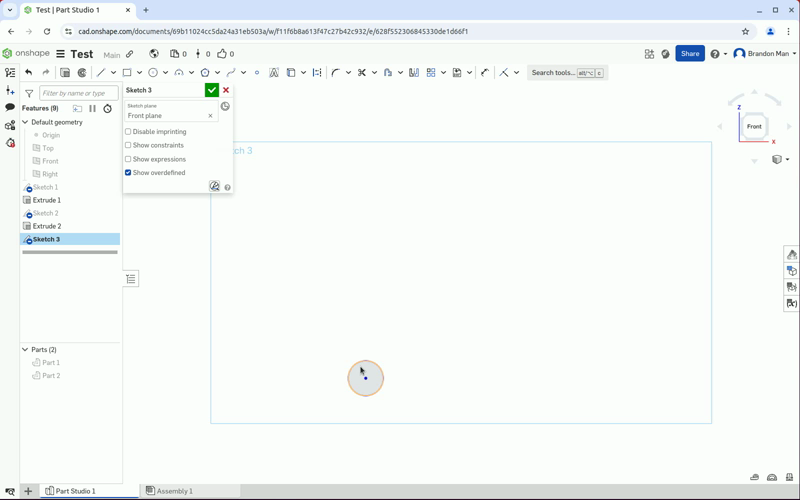
scroll(6)
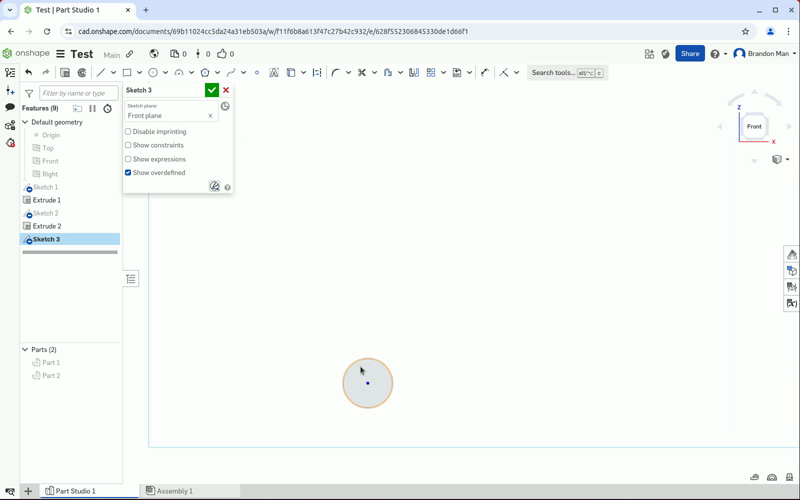
scroll(6)
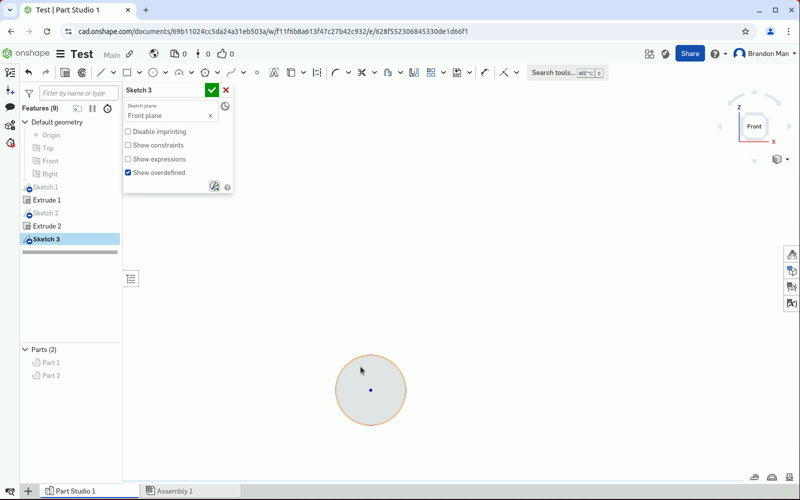
scroll(6)
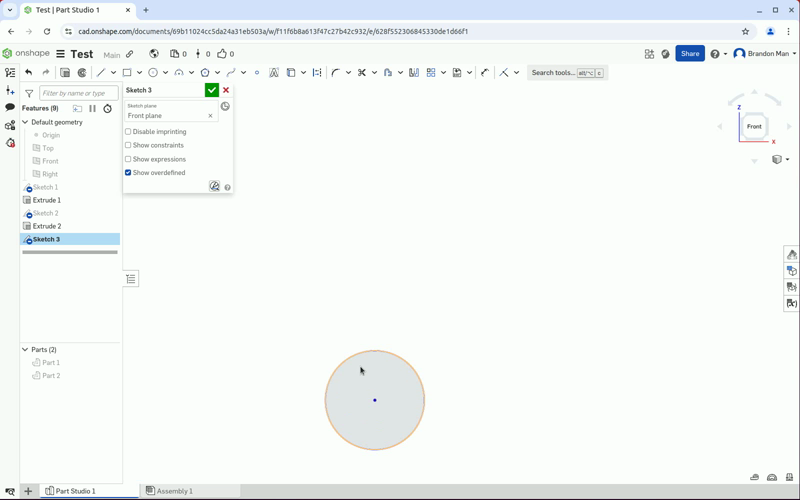
scroll(6)
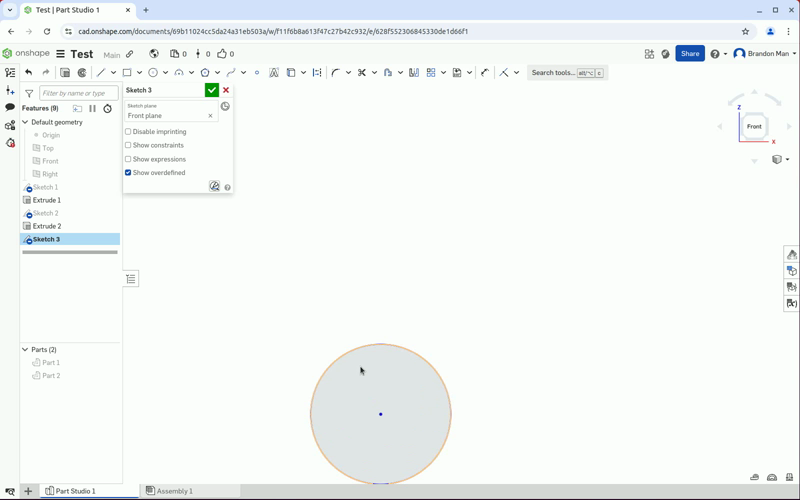
scroll(6)
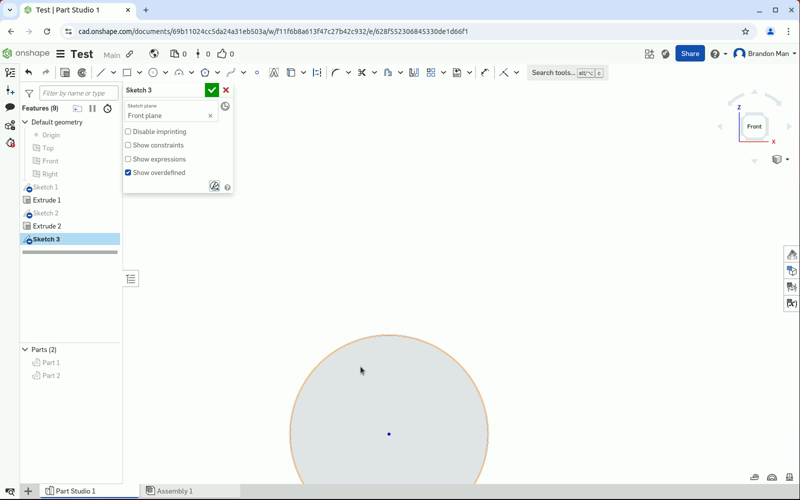
scroll(6)
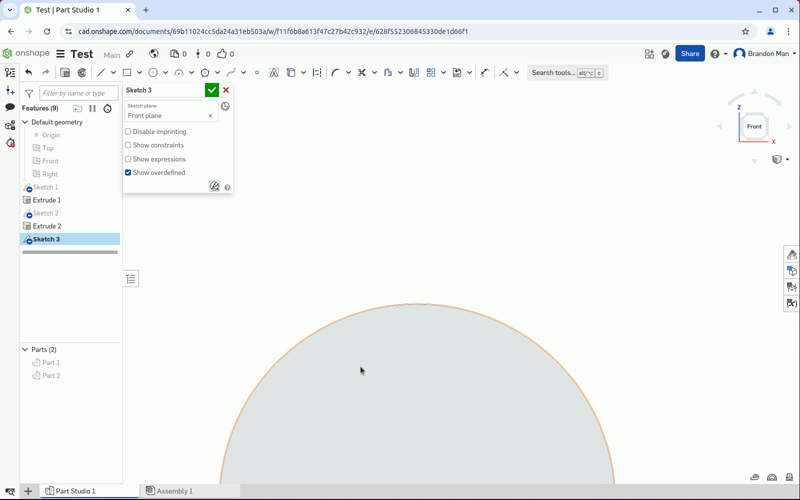
click(360, 366)
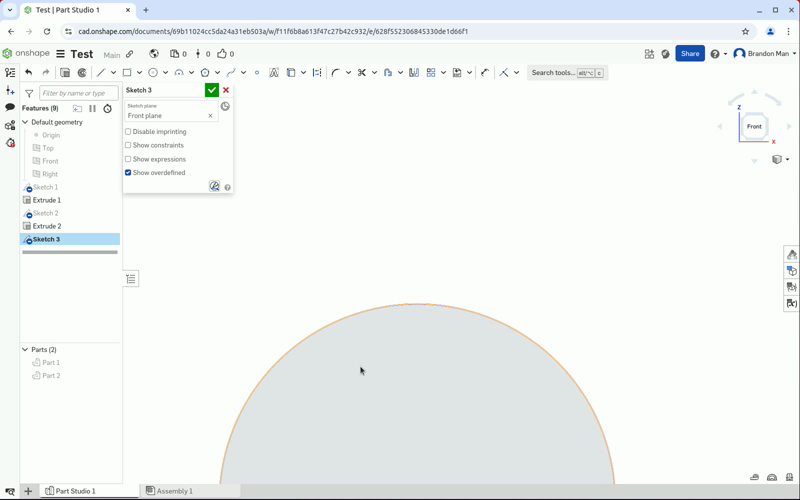
scroll(-6)
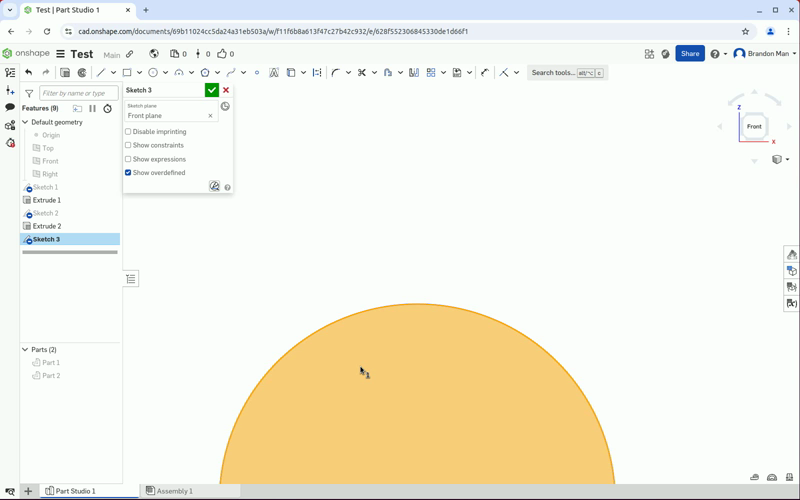
scroll(-6)
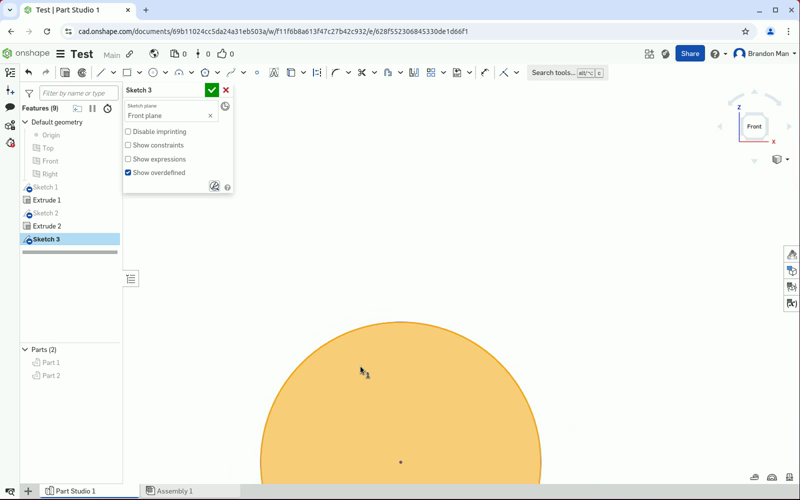
scroll(-6)
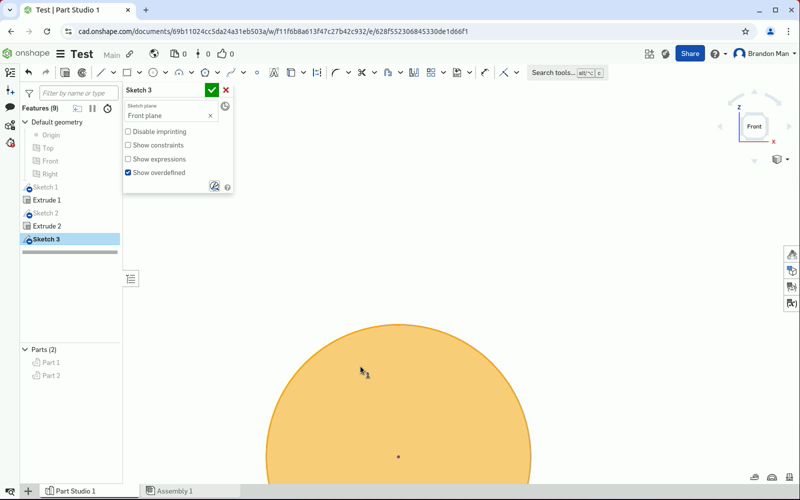
scroll(-6)
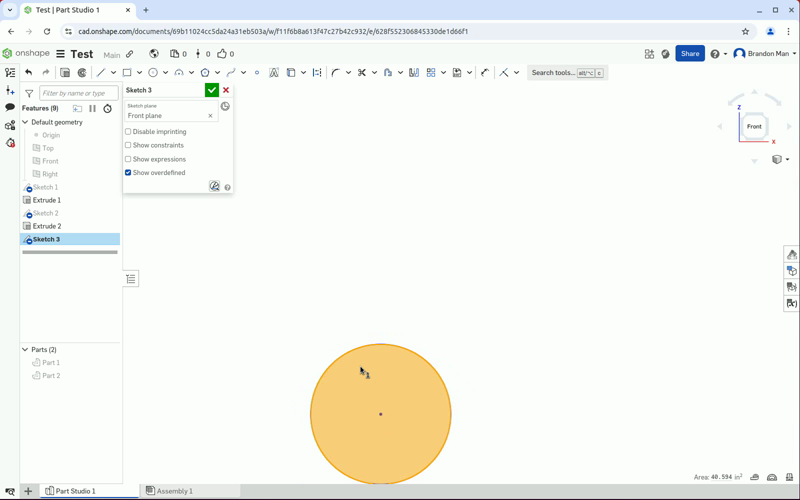
scroll(-6)
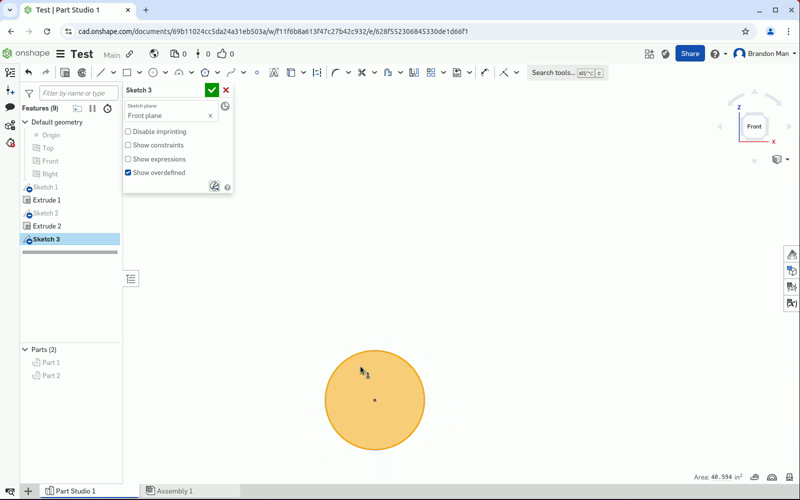
scroll(-6)
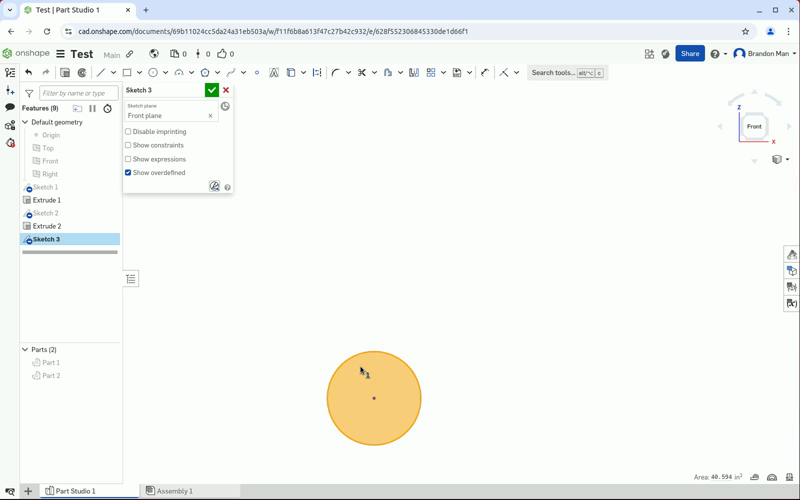
scroll(-6)
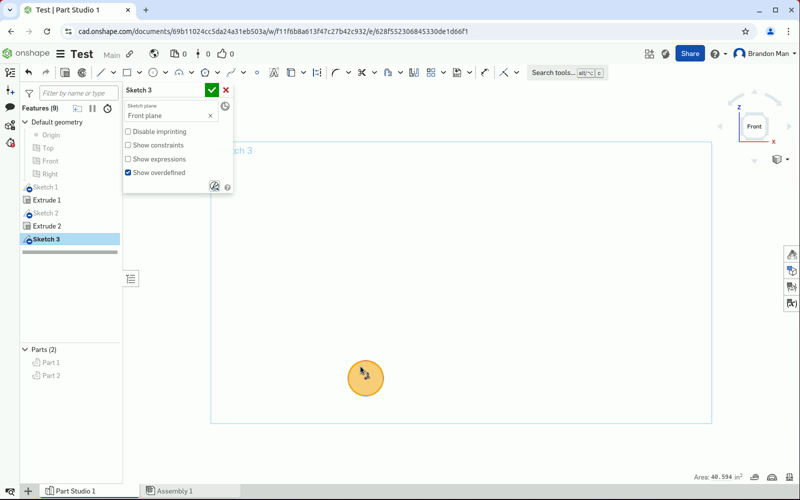
mouse_move(73, 352)
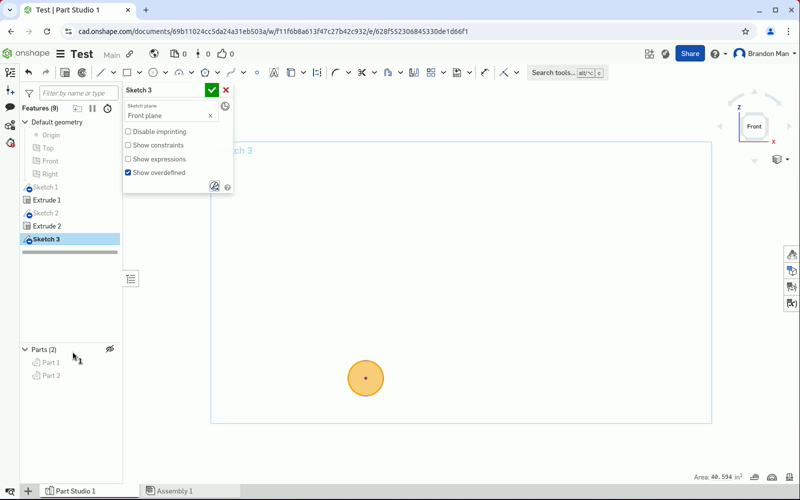
key(shift+y)
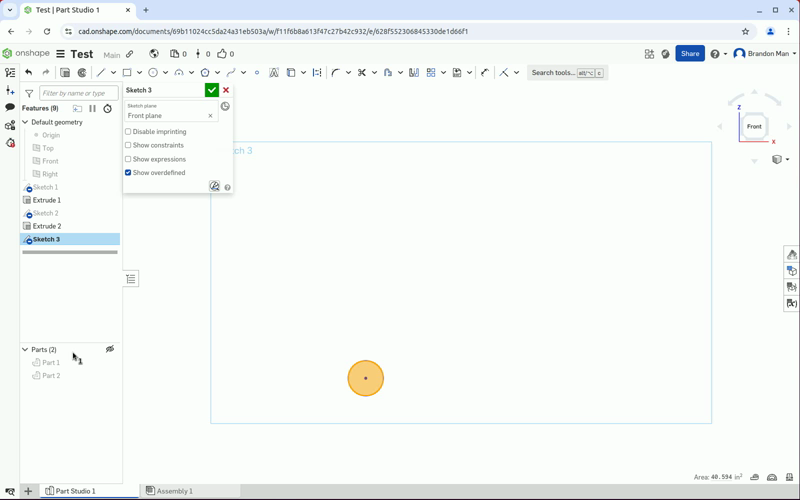
key(shift+e)
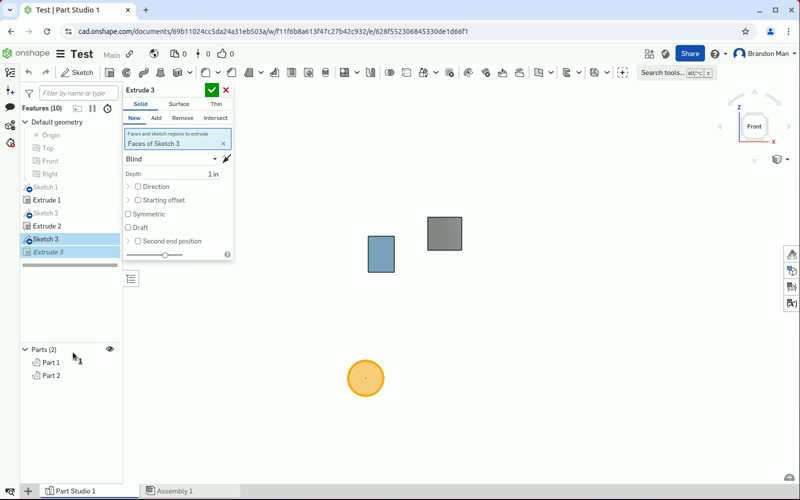
mouse_move(143, 106)
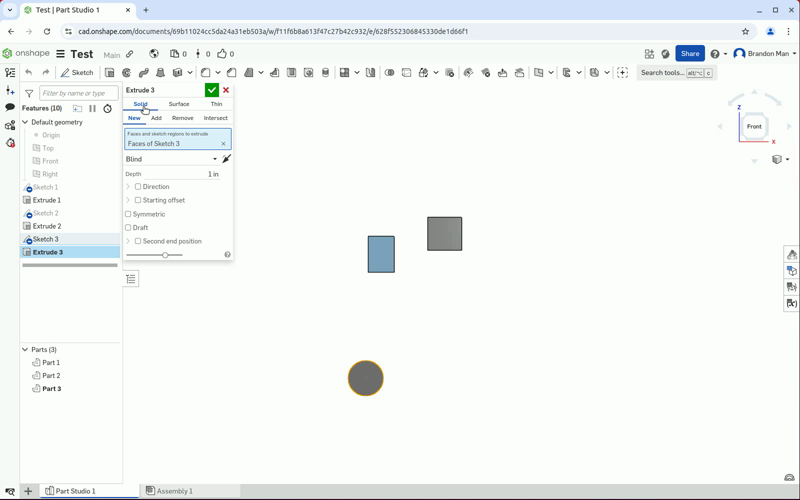
click(143, 106)
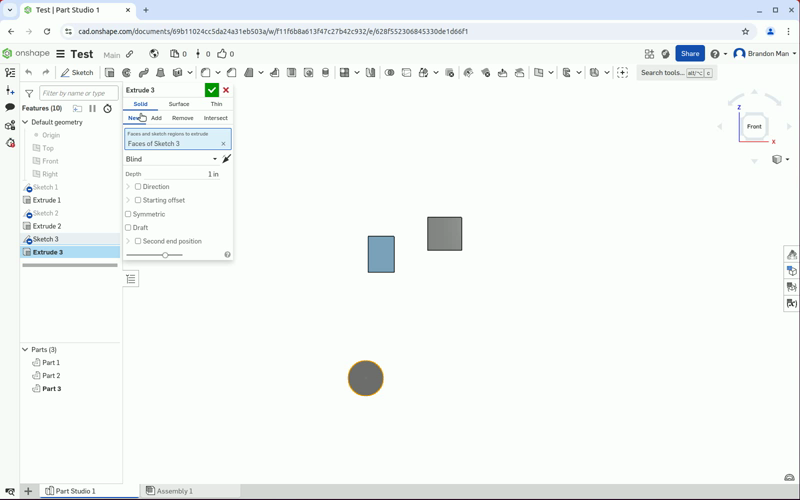
mouse_move(137, 120)
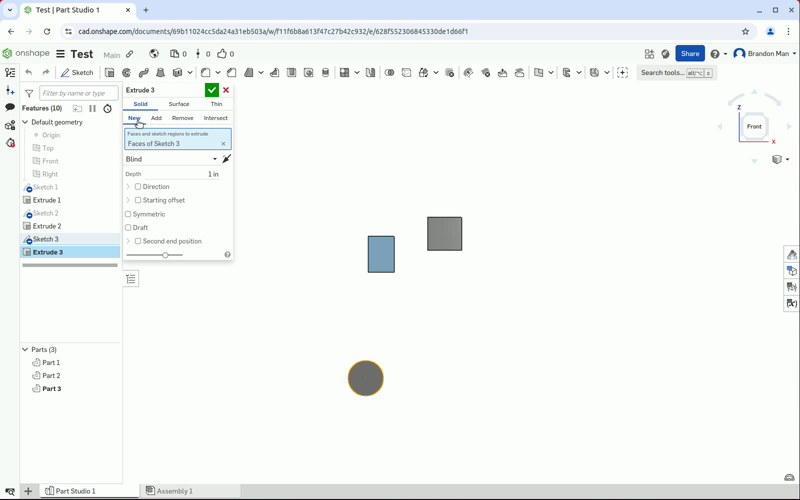
click(137, 120)
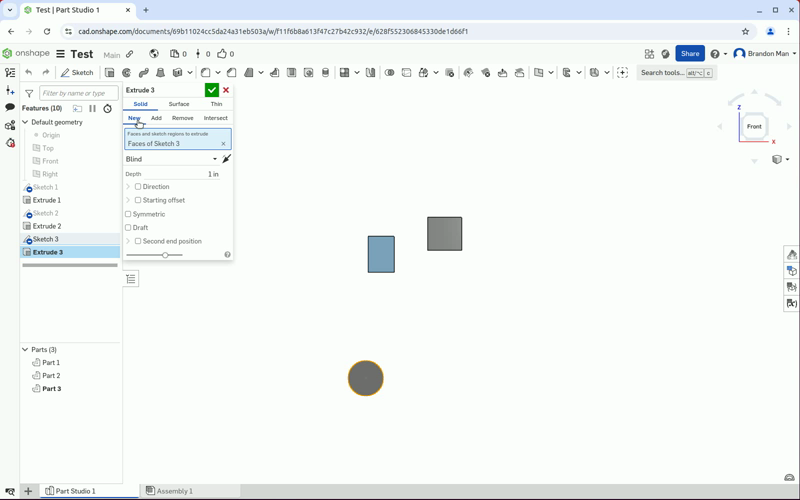
key(tab, 4)
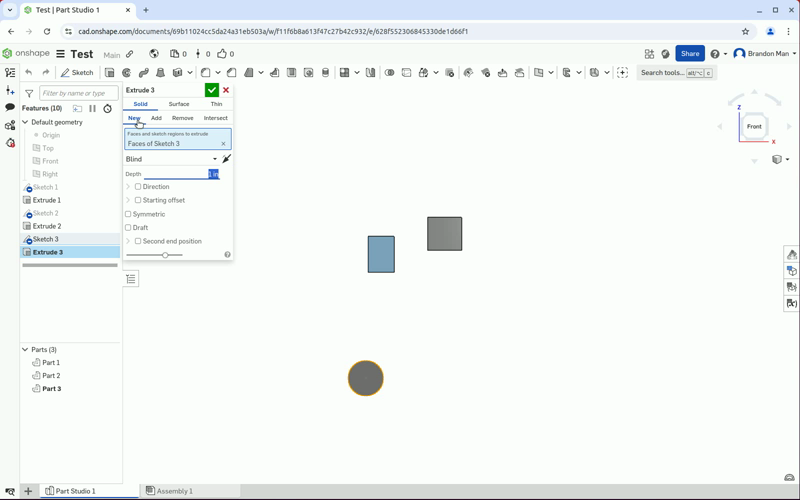
text(3.851)
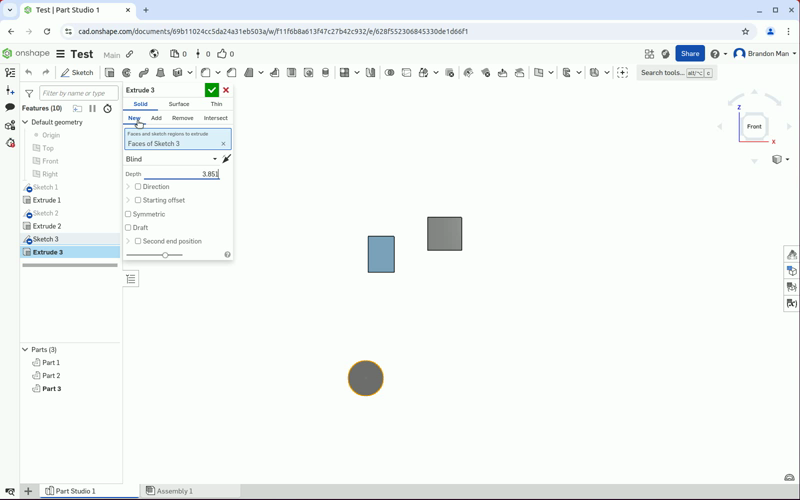
key(enter)
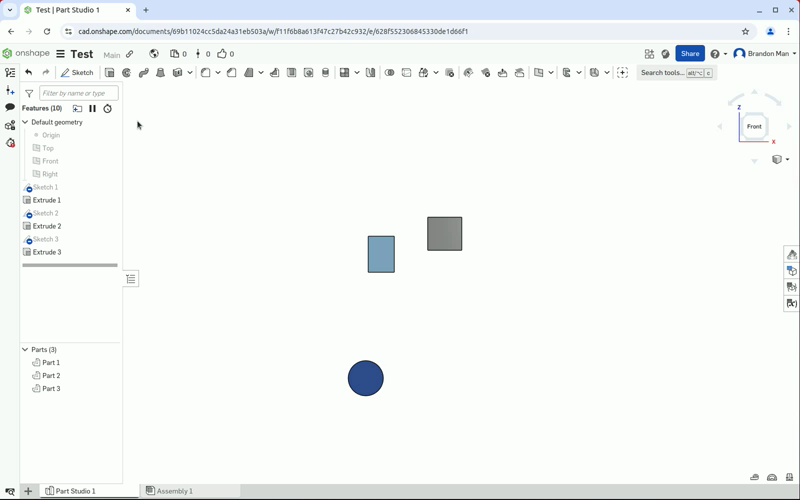
key(shift+h)
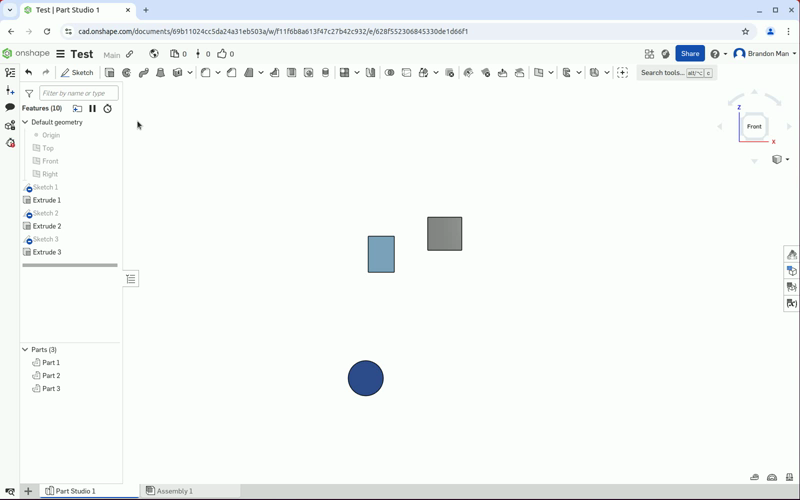
key(shift+h)
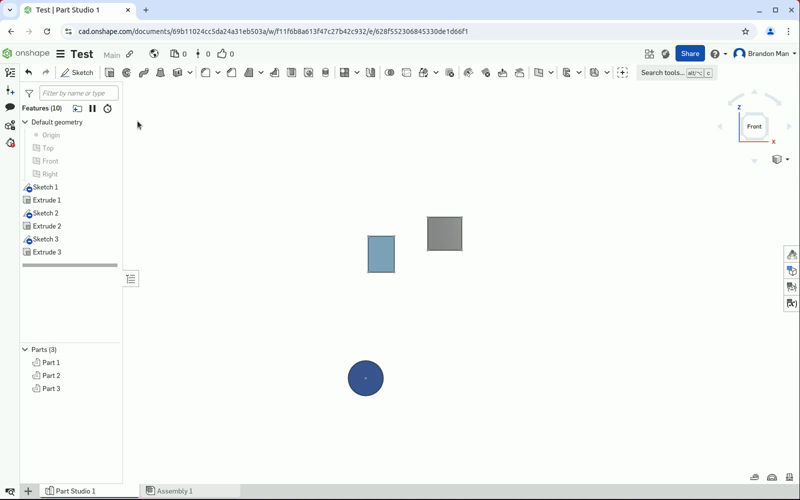
key(shift+7)
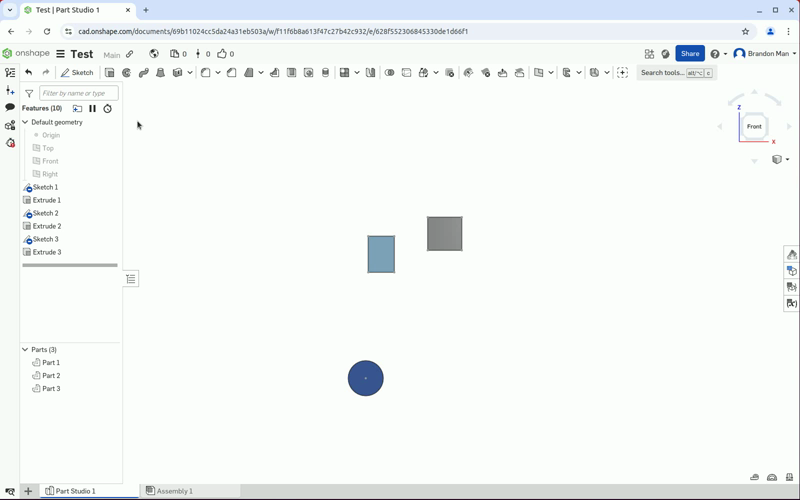
key(left, 2)
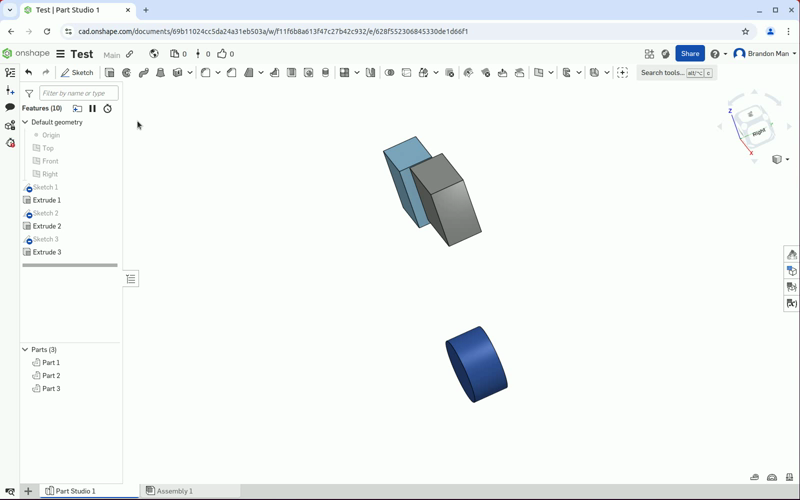
key(down, 2)
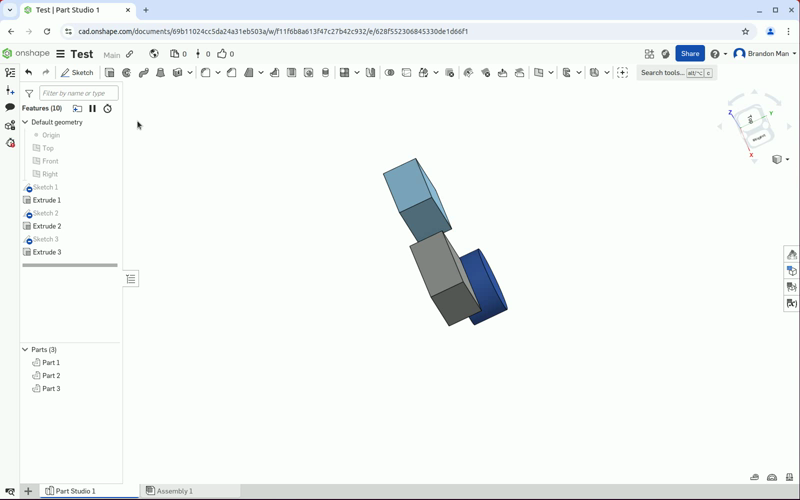
key(up, 2)
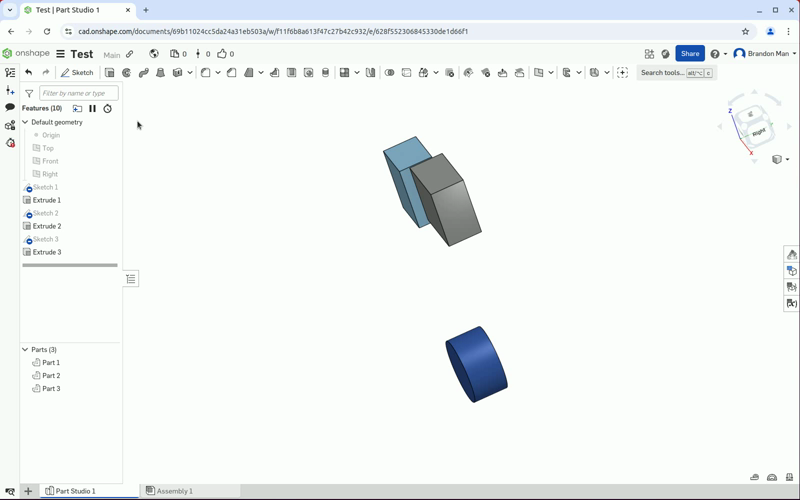
key(right, 2)
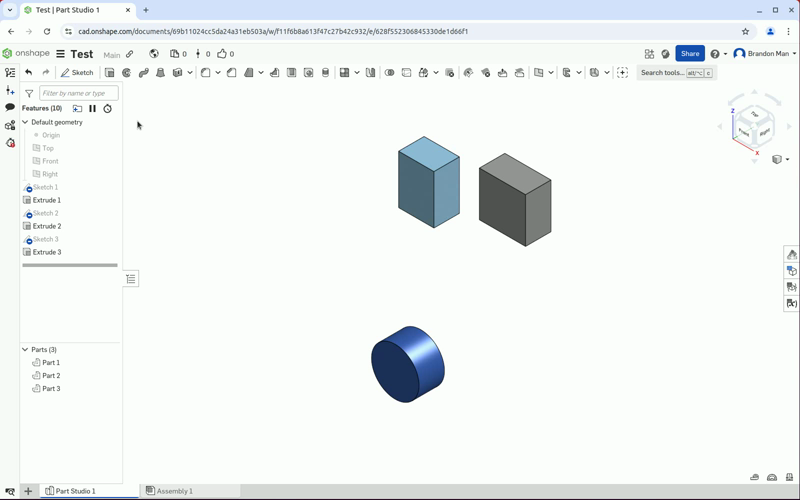
mouse_move(73, 189)
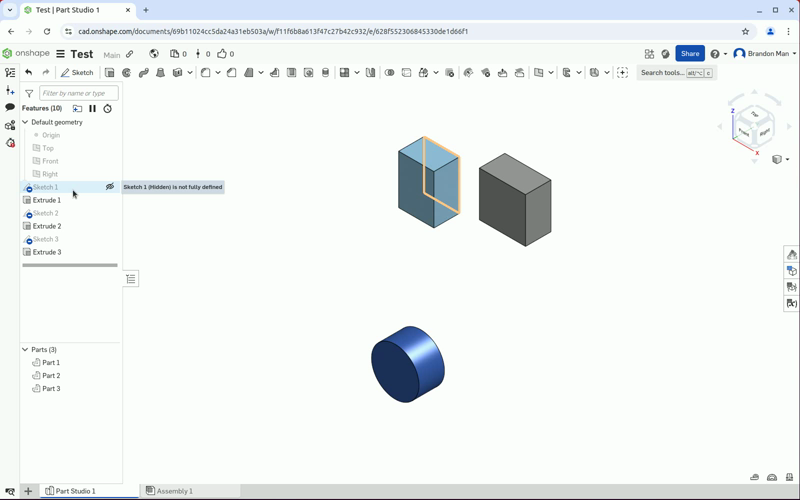
click(73, 189)